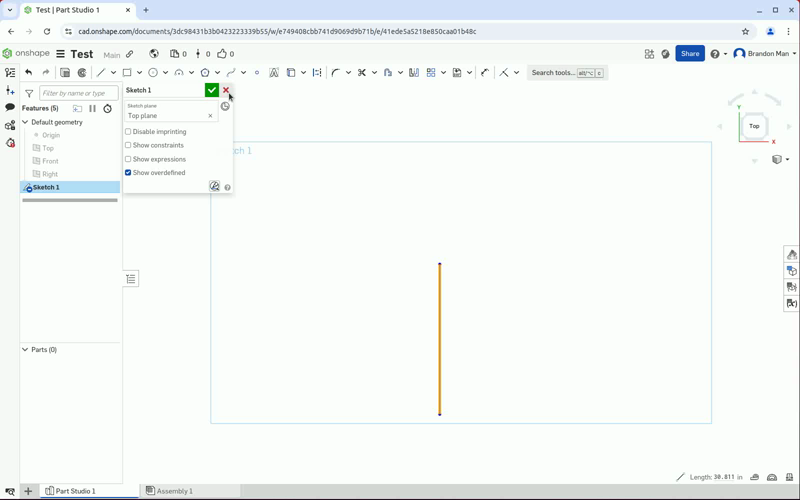
key(shift+h)
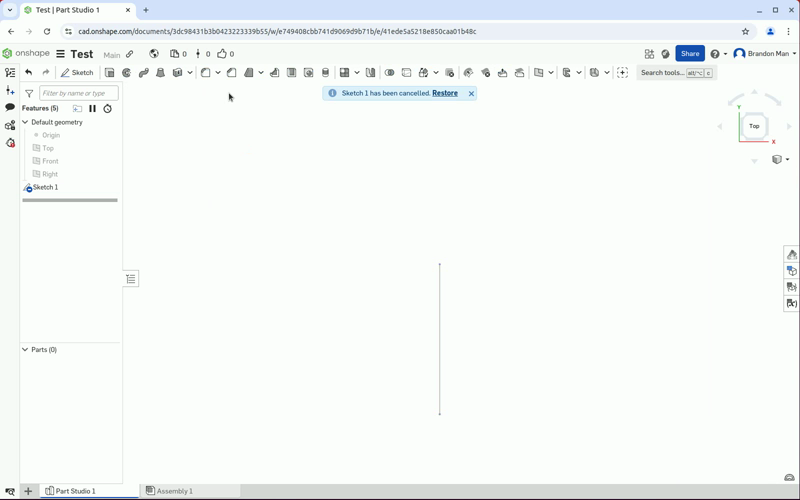
mouse_move(73, 352)
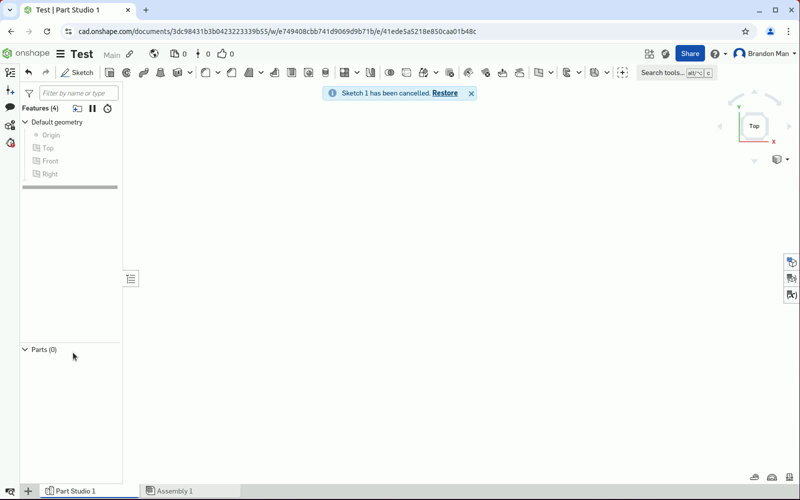
key(y)
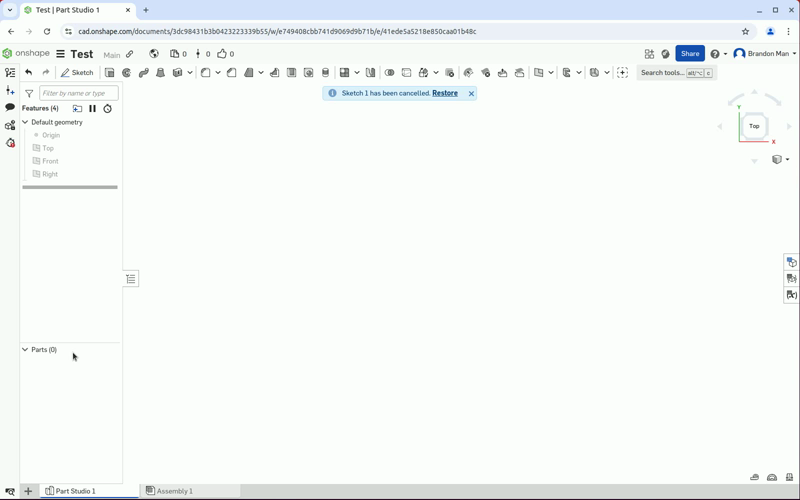
key(shift+p)
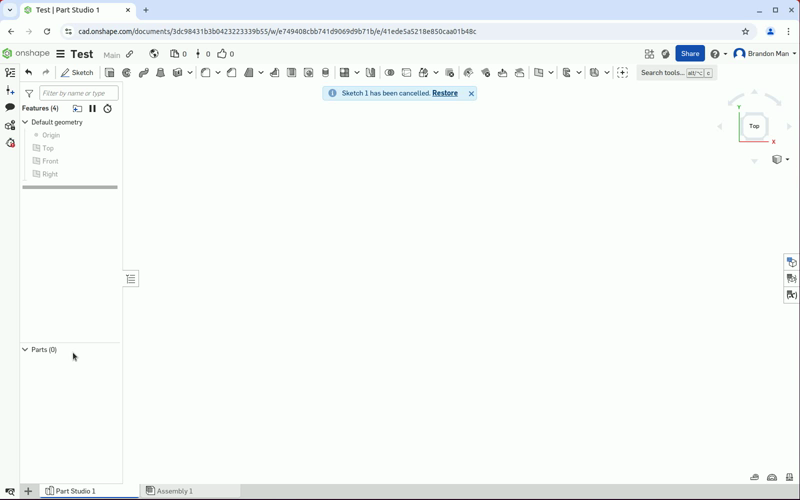
key(space)
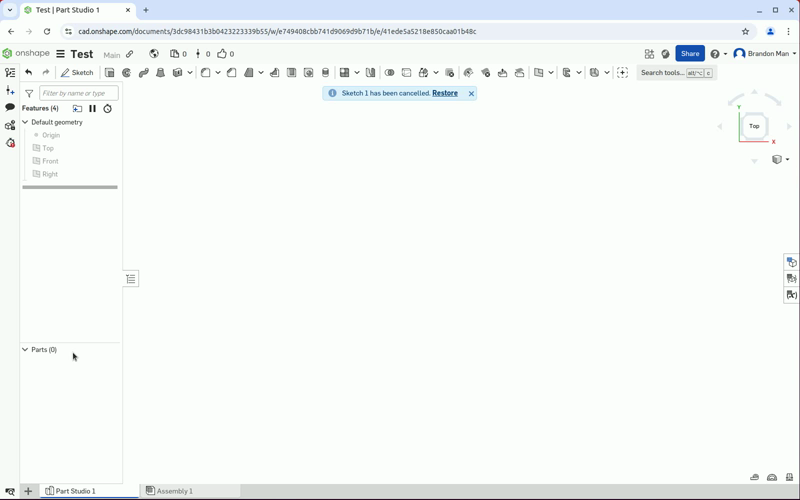
key_down(shift)
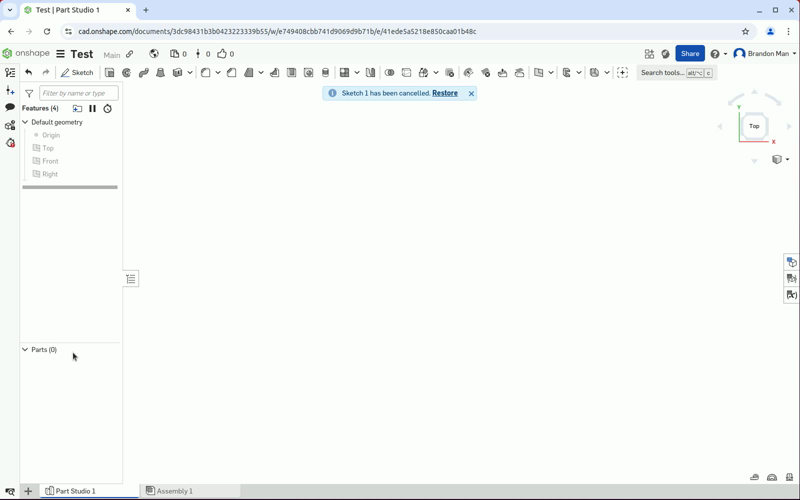
key(up)
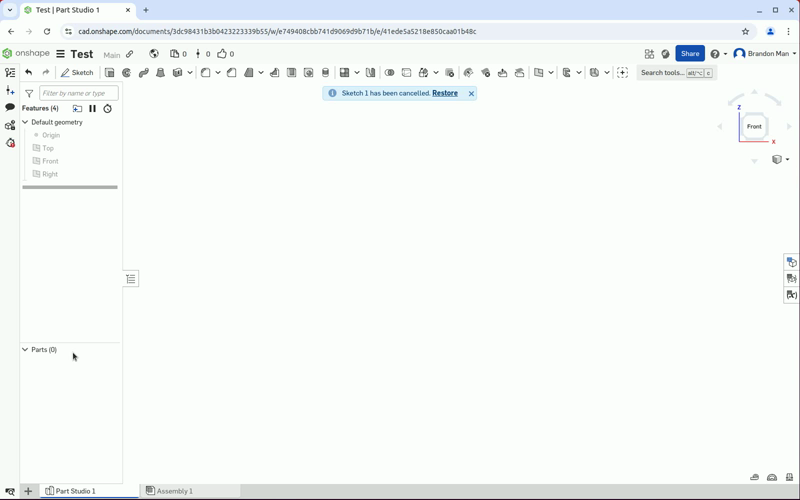
key_up(shift)
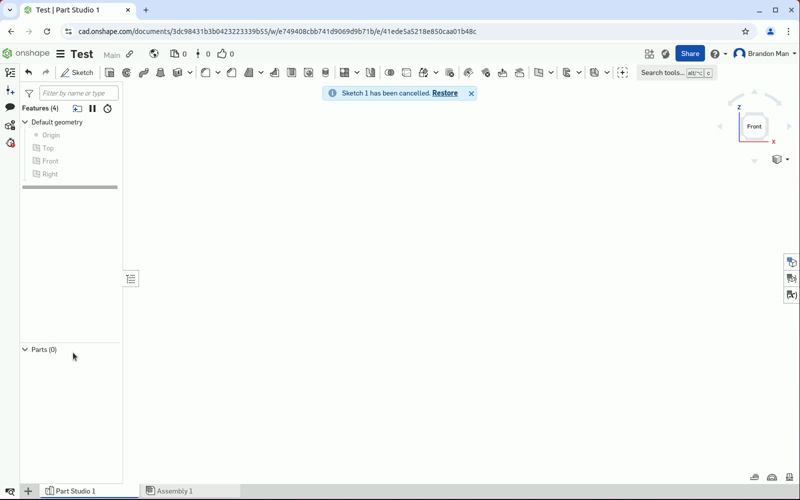
mouse_move(73, 352)
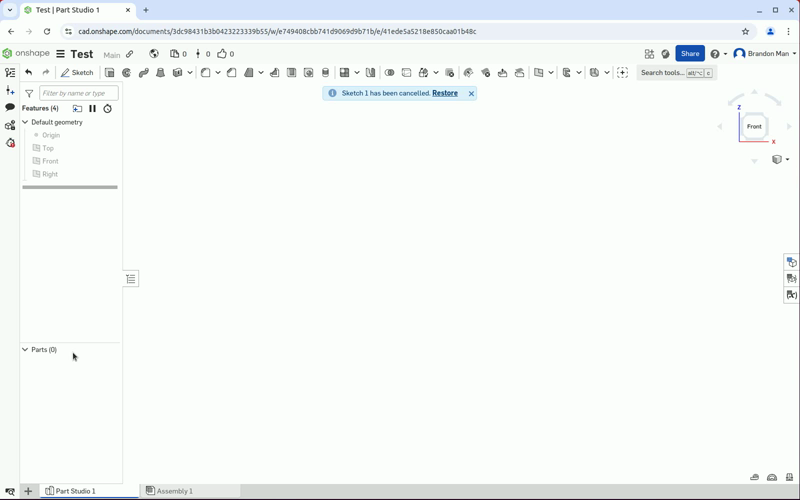
key(shift+y)
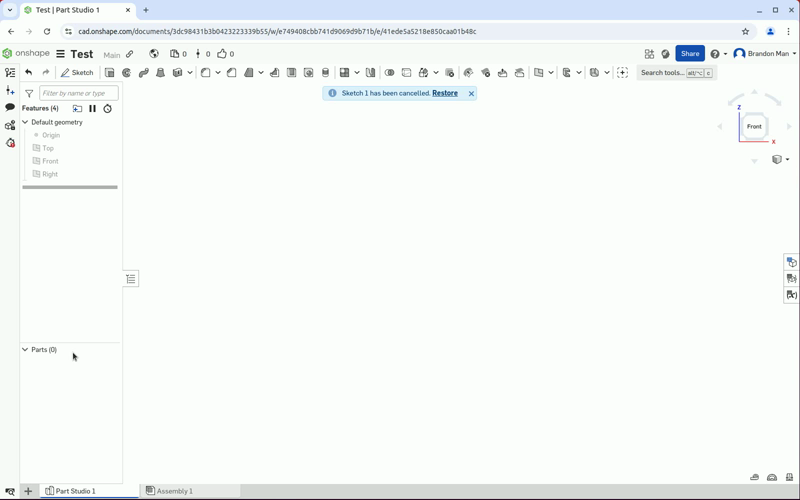
key(shift+s)
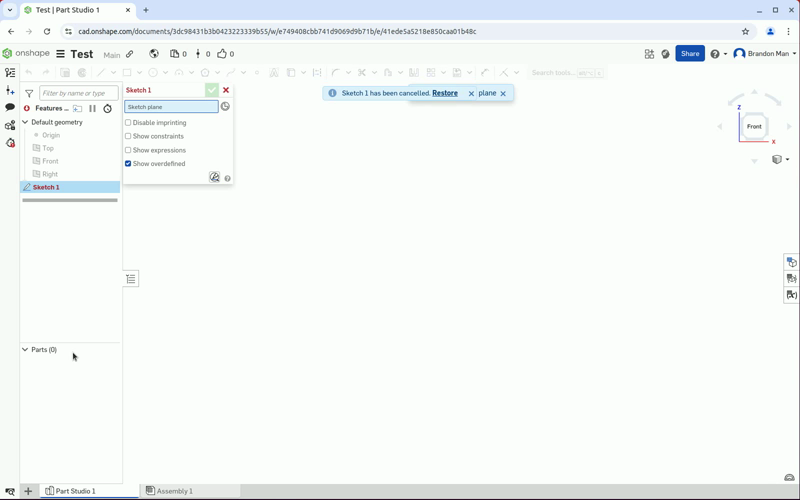
mouse_move(73, 163)
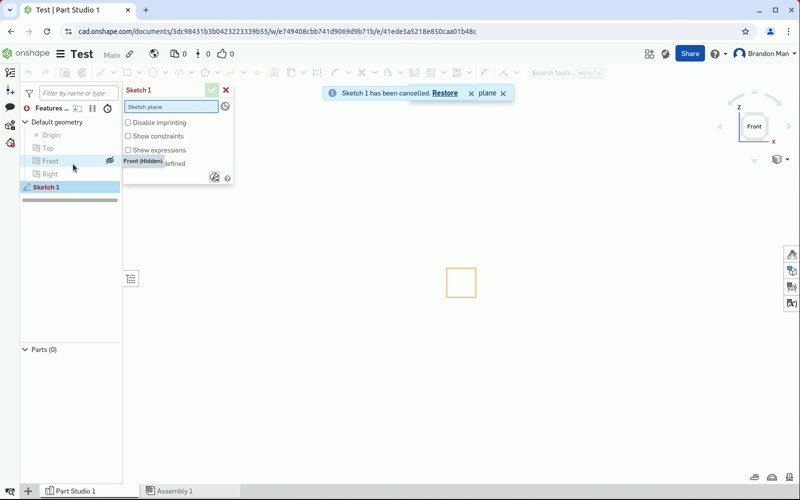
click(73, 163)
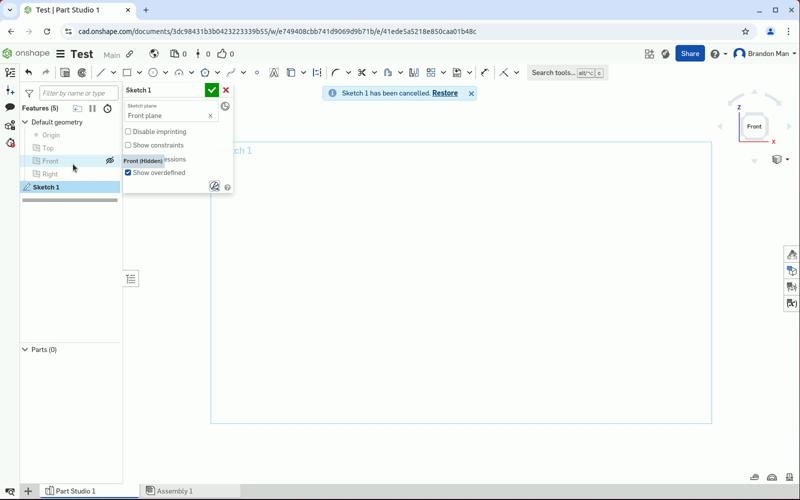
mouse_move(73, 352)
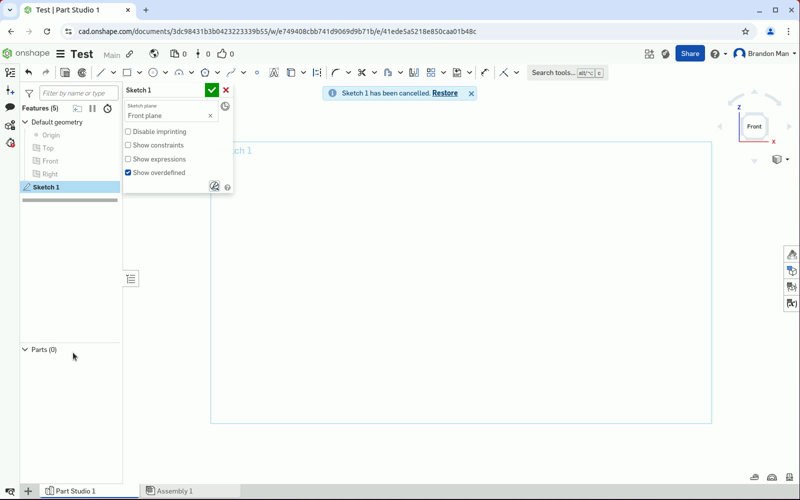
key(y)
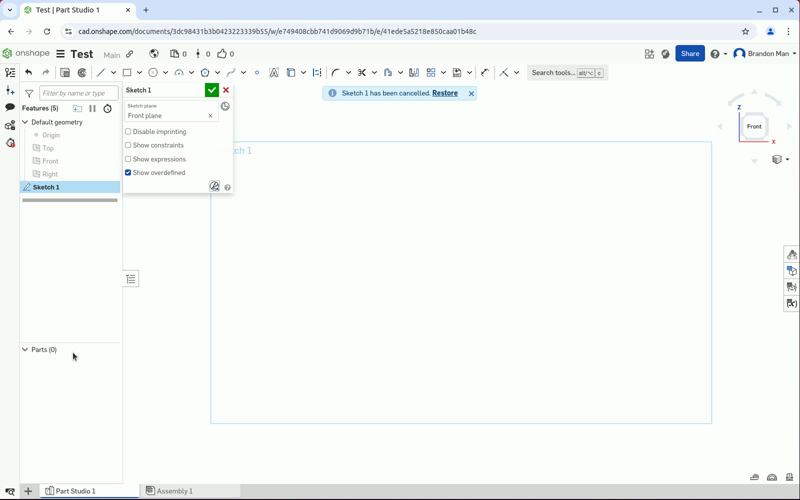
key(c)
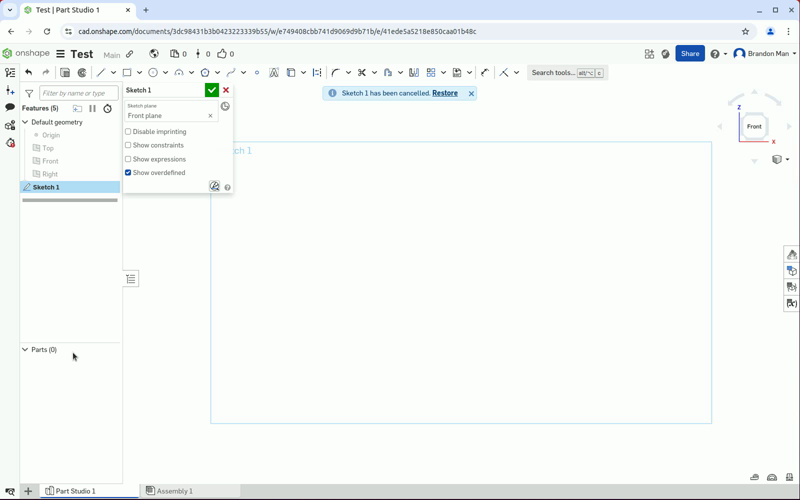
key_down(shift)
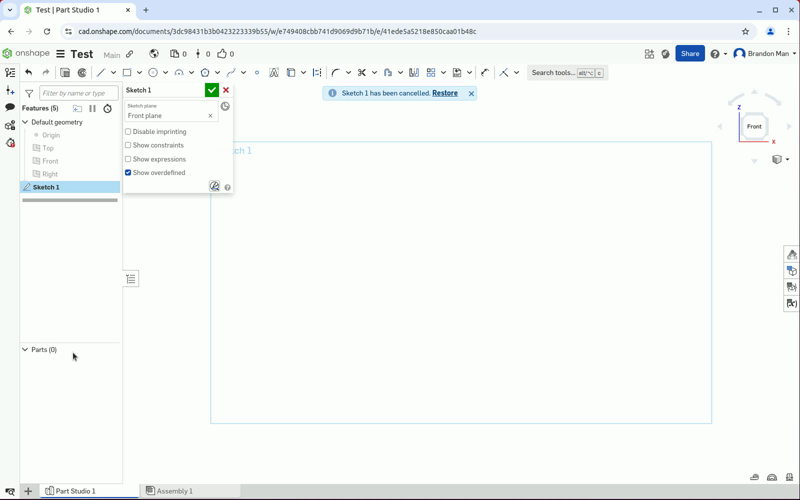
mouse_move(460, 282)
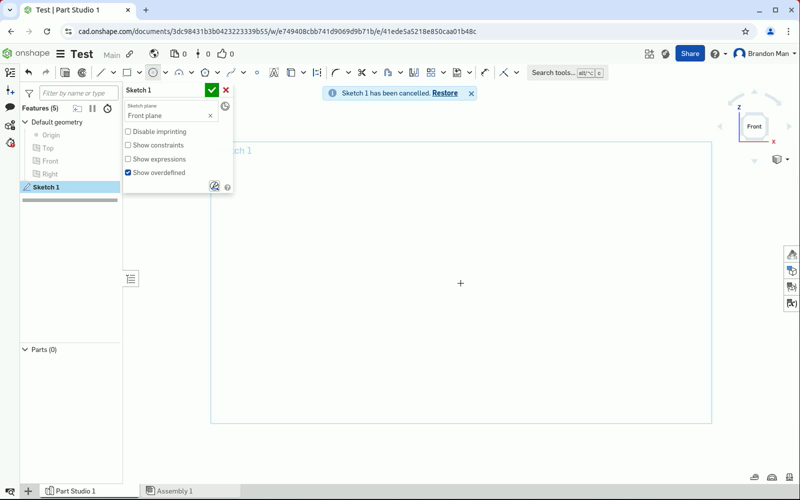
click(460, 282)
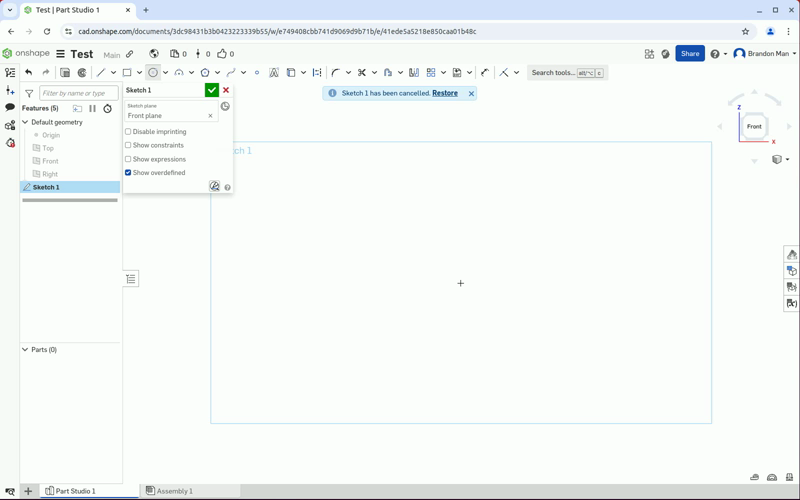
key_up(shift)
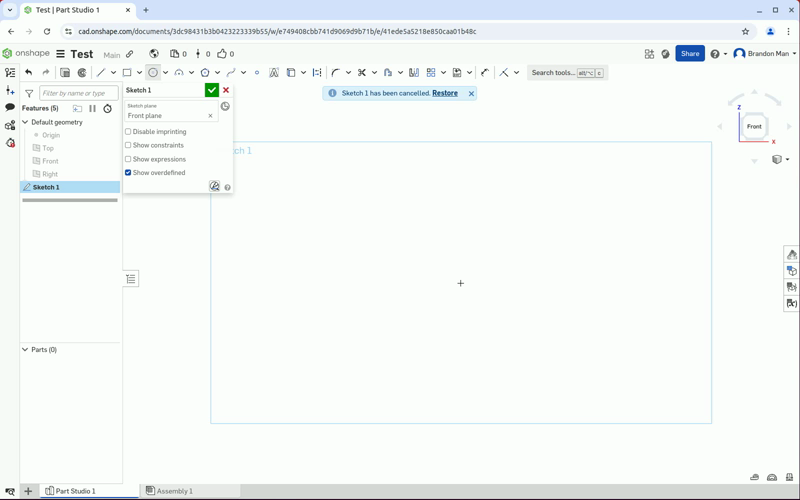
mouse_move(525, 282)
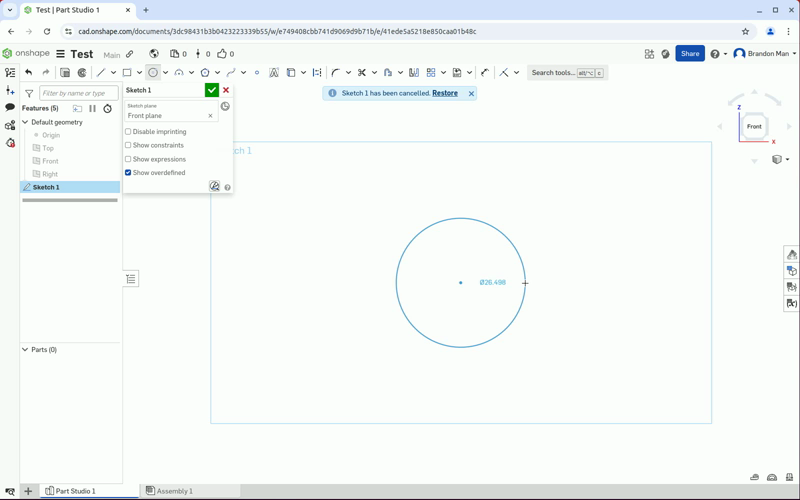
click(525, 282)
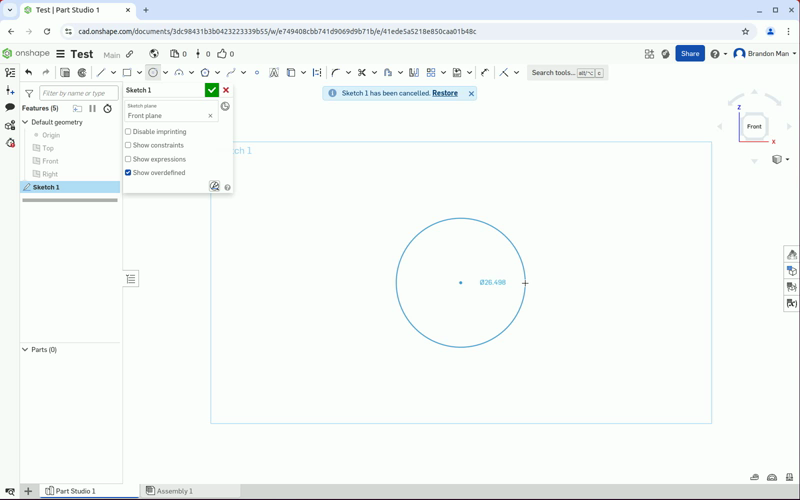
key(esc)
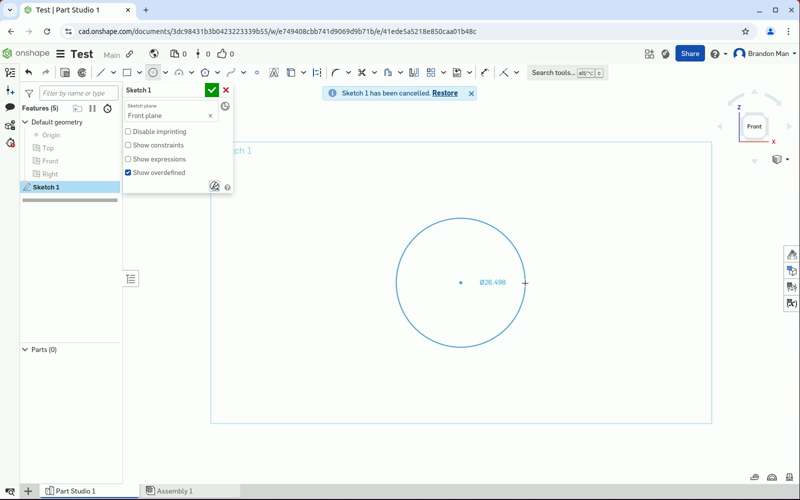
mouse_move(411, 288)
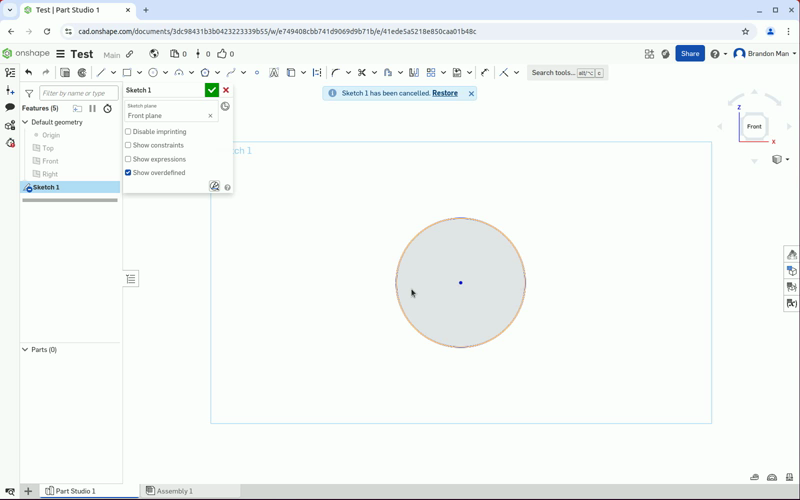
click(411, 288)
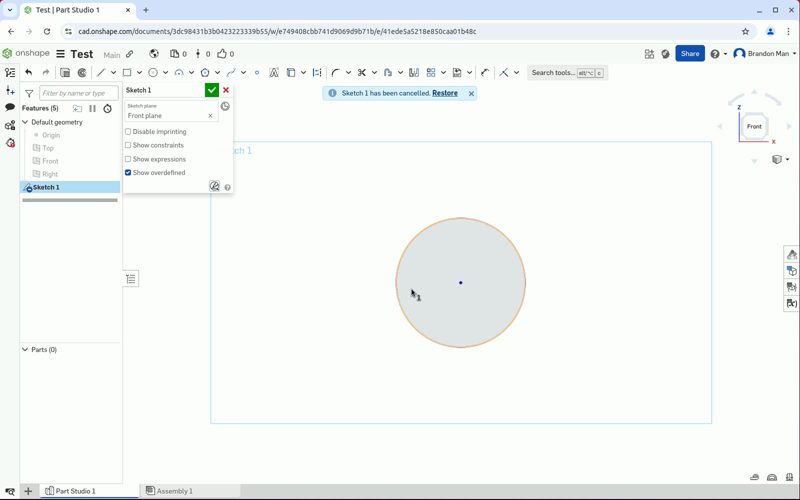
mouse_move(73, 352)
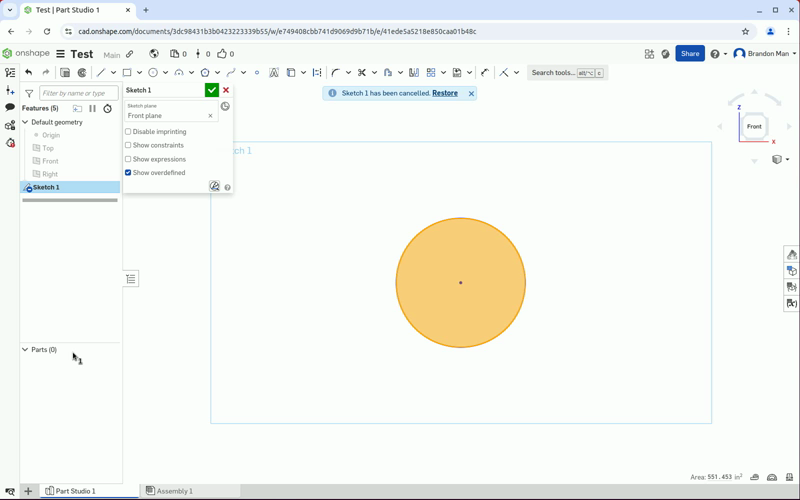
key(shift+y)
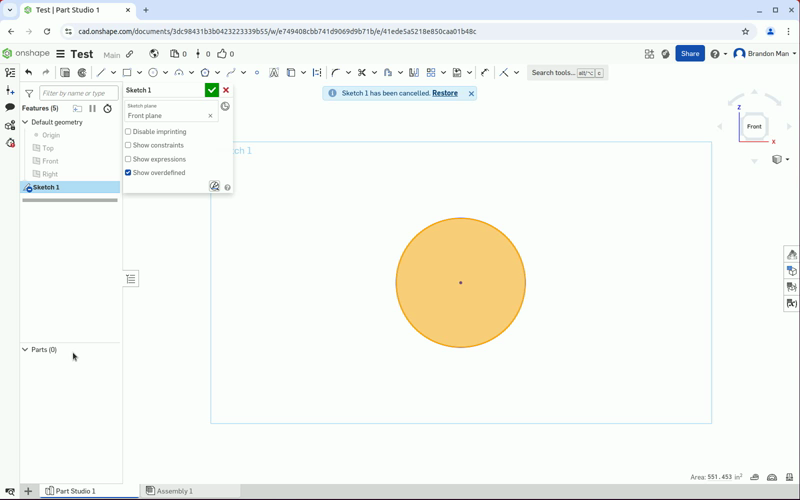
key(shift+e)
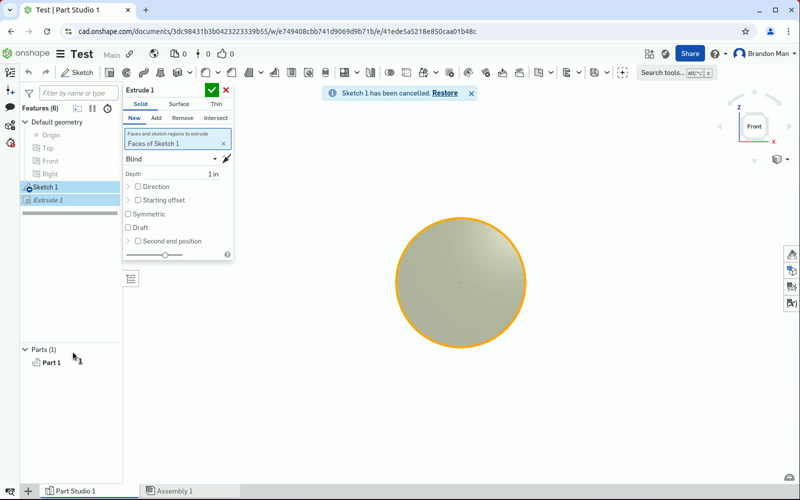
mouse_move(143, 106)
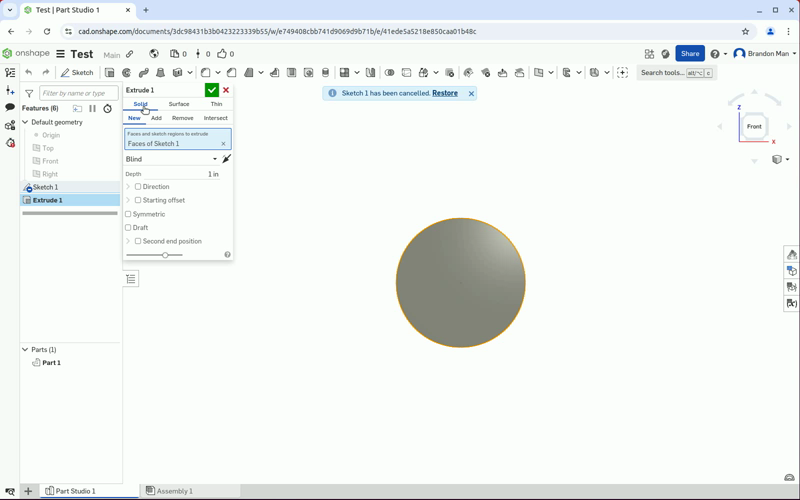
click(143, 106)
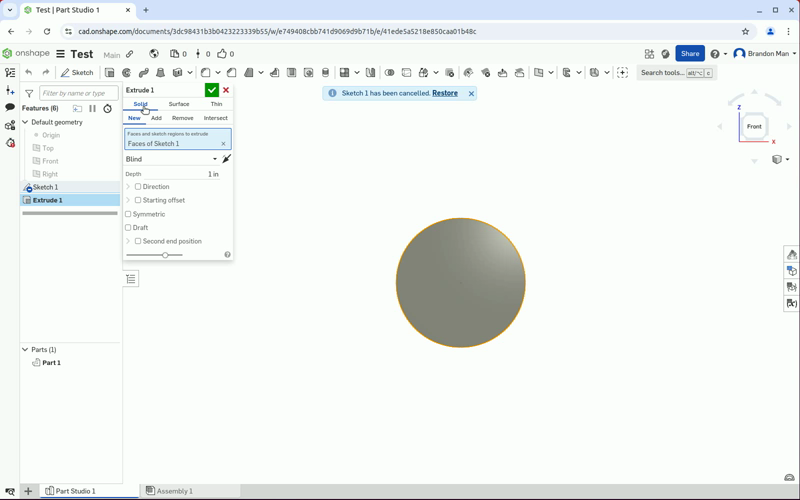
mouse_move(137, 120)
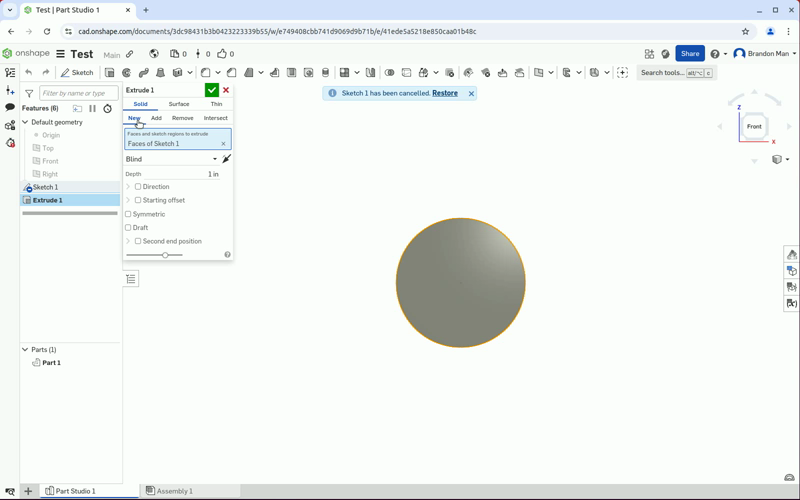
click(137, 120)
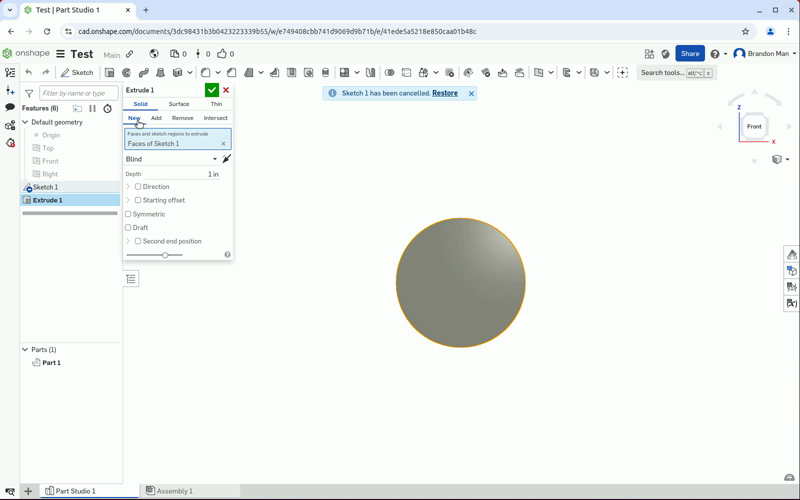
key(tab, 4)
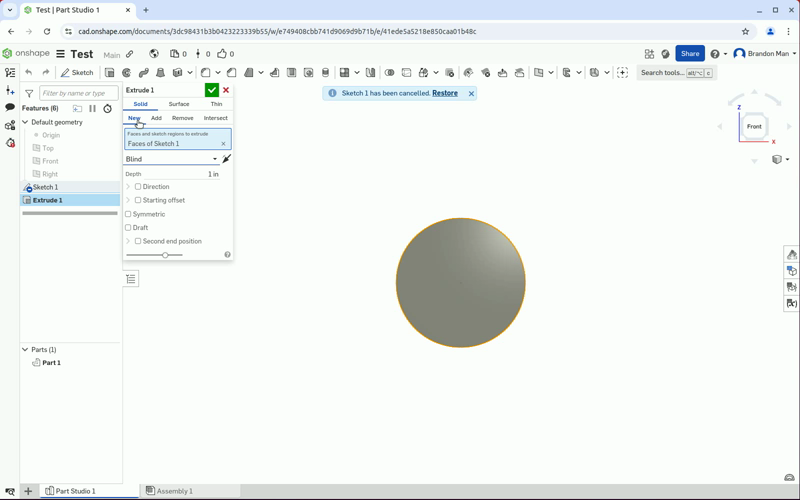
text(2.166)
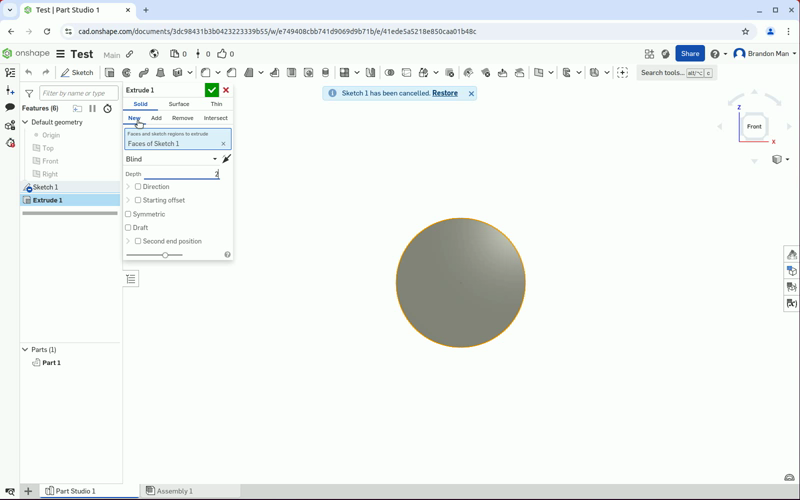
key(enter)
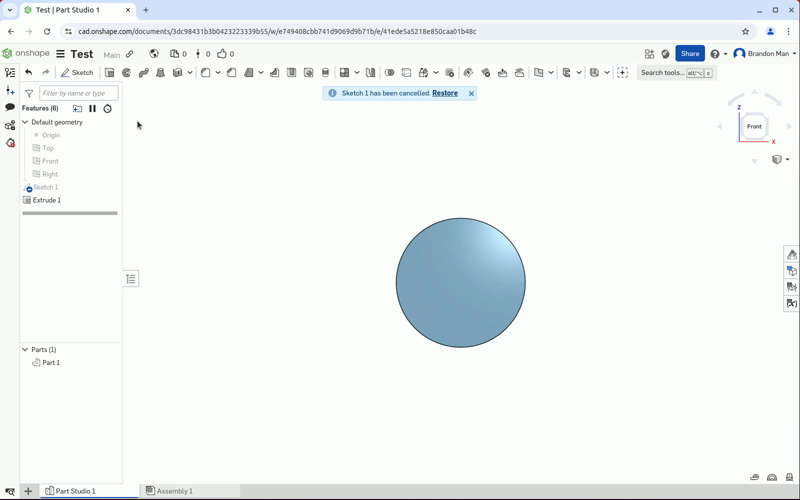
key(shift+h)
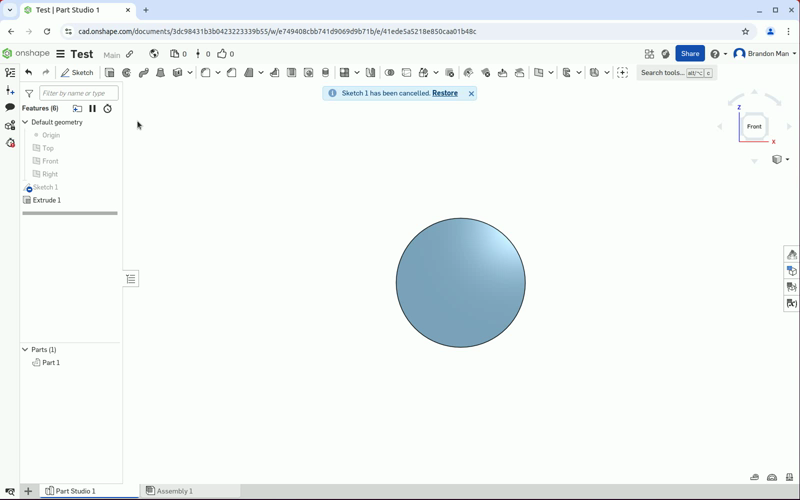
key(shift+h)
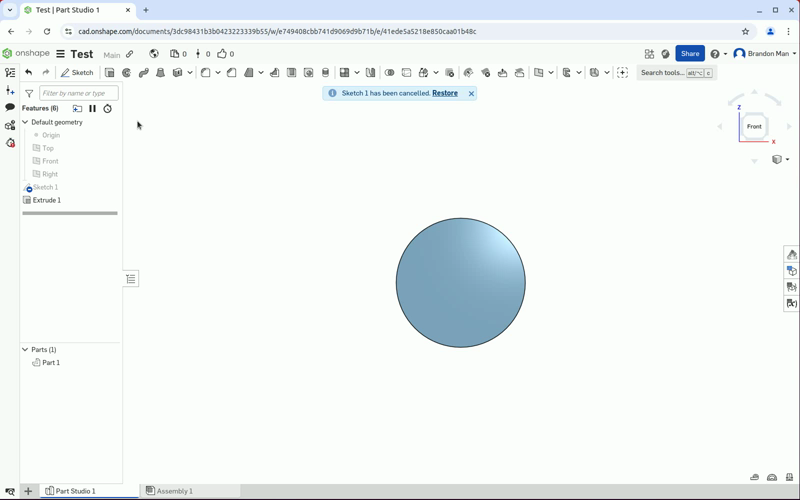
mouse_move(73, 189)
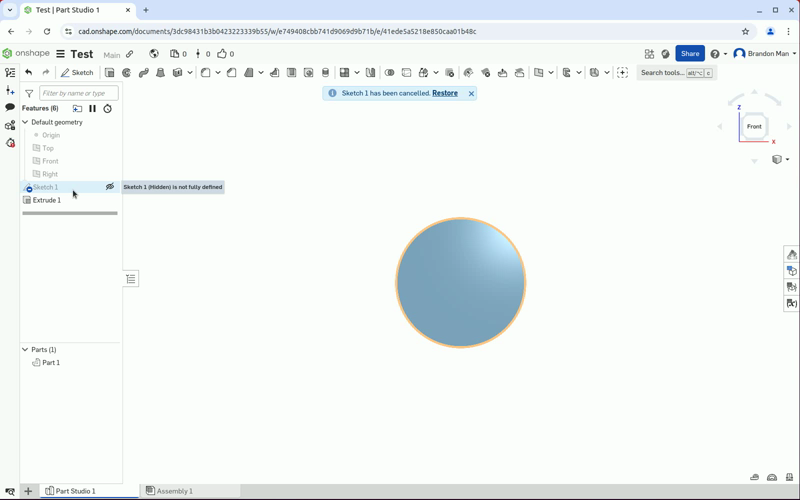
click(73, 189)
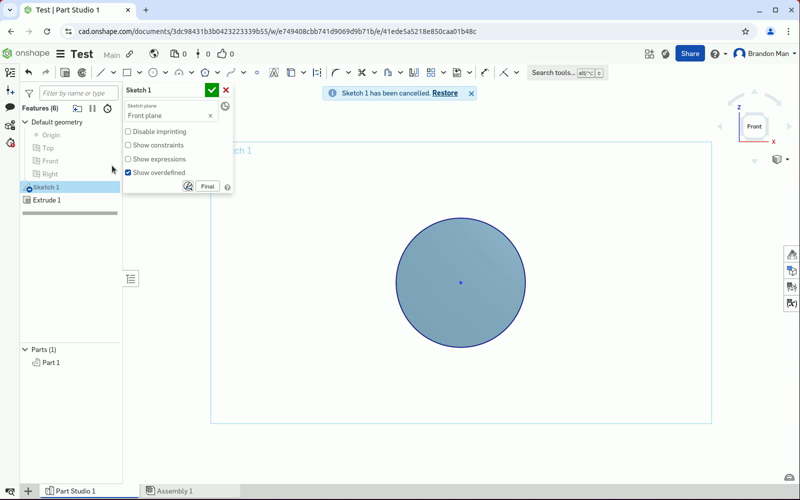
mouse_move(229, 92)
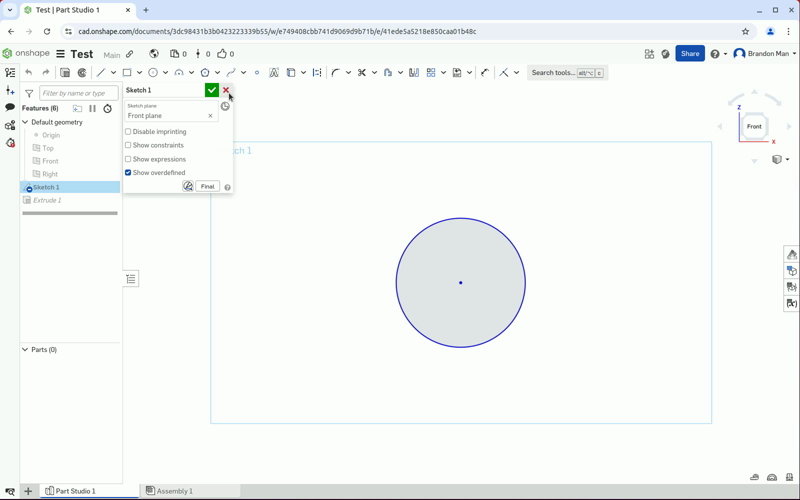
click(229, 92)
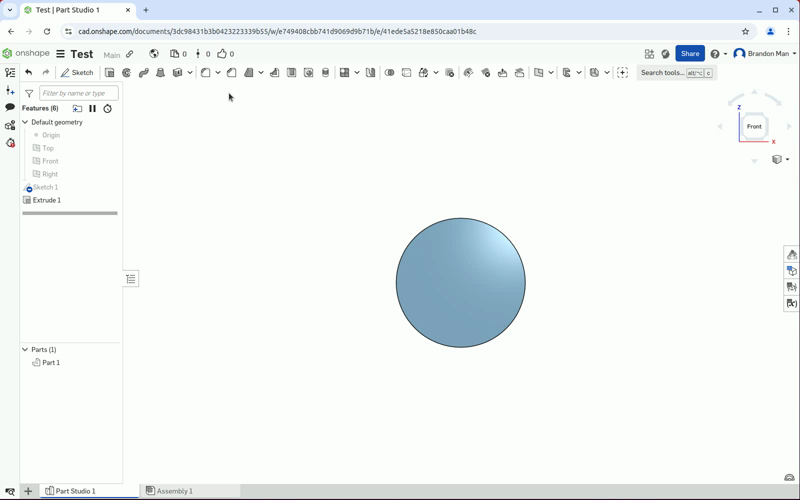
mouse_move(541, 75)
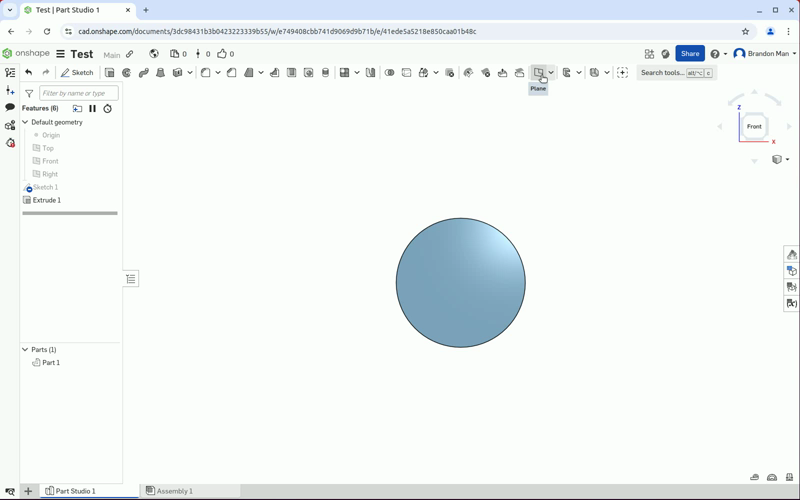
click(541, 75)
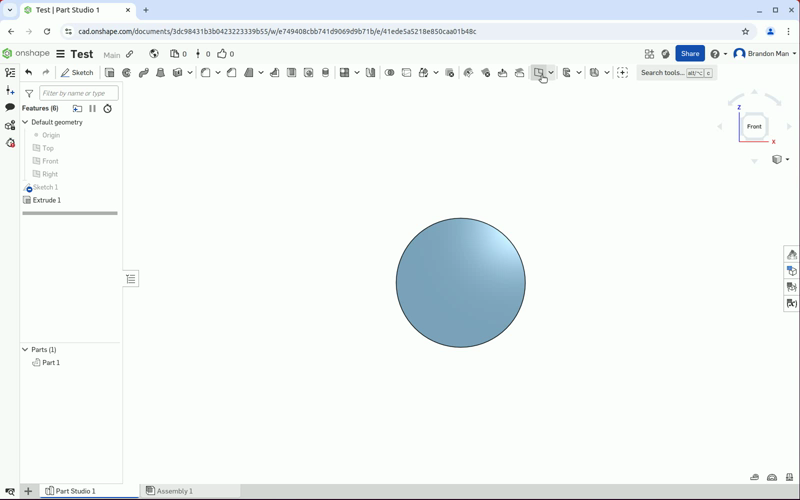
mouse_move(73, 163)
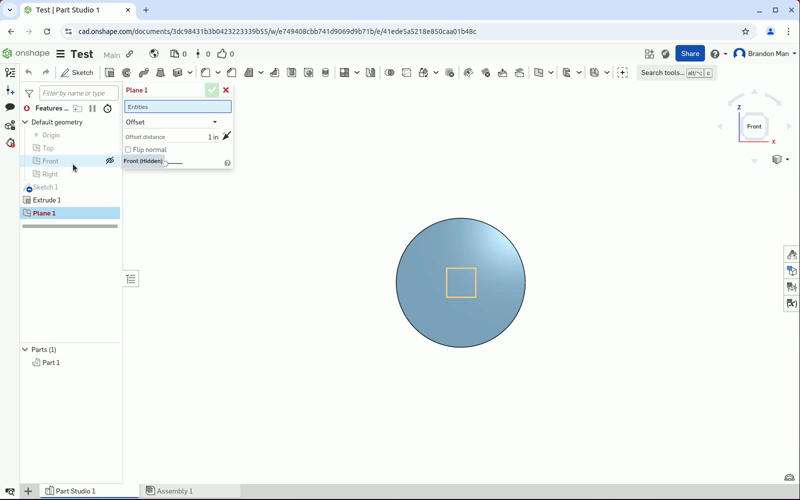
click(73, 163)
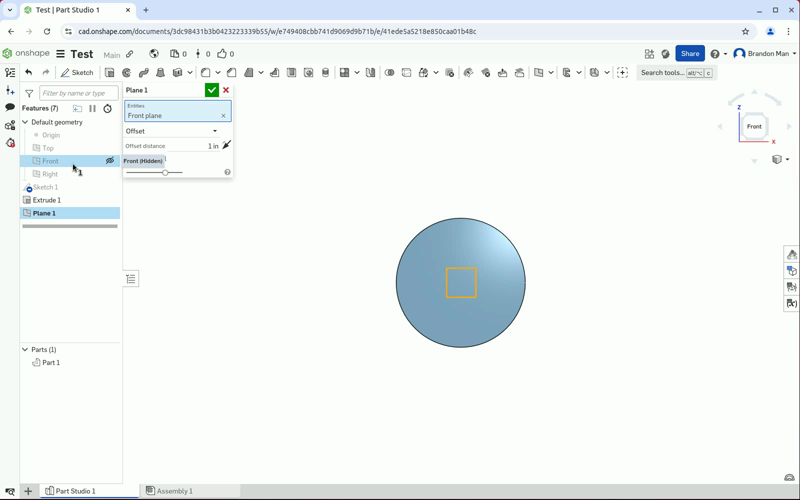
key(tab, 2)
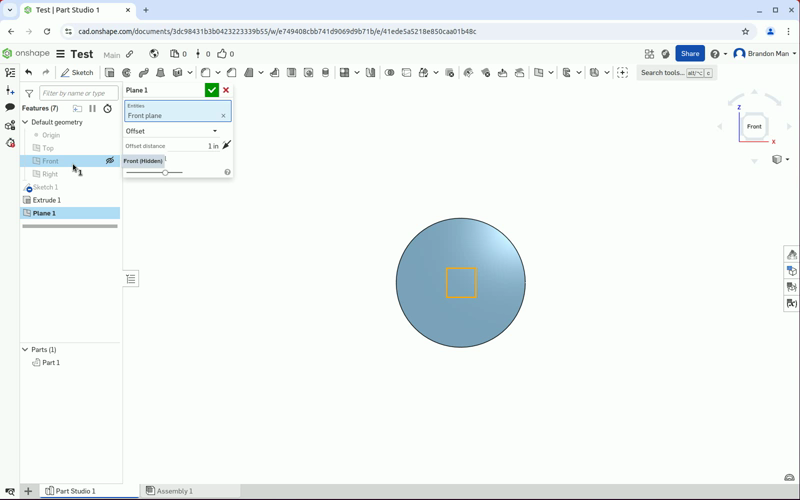
text(2.157)
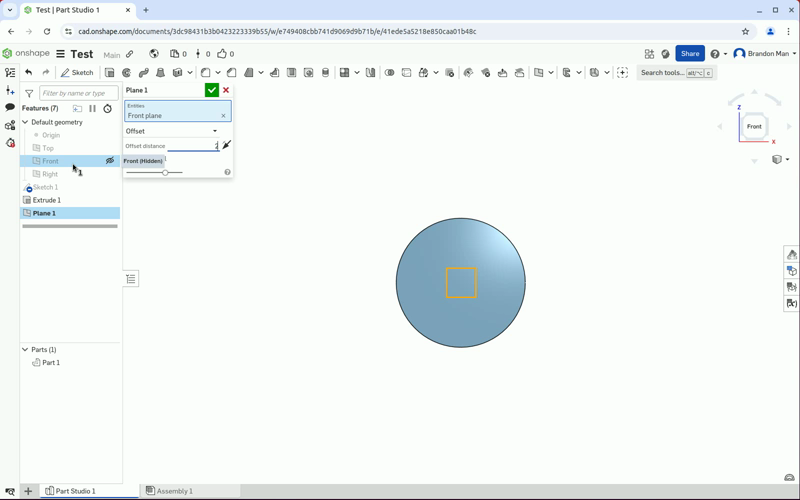
key(enter, 2)
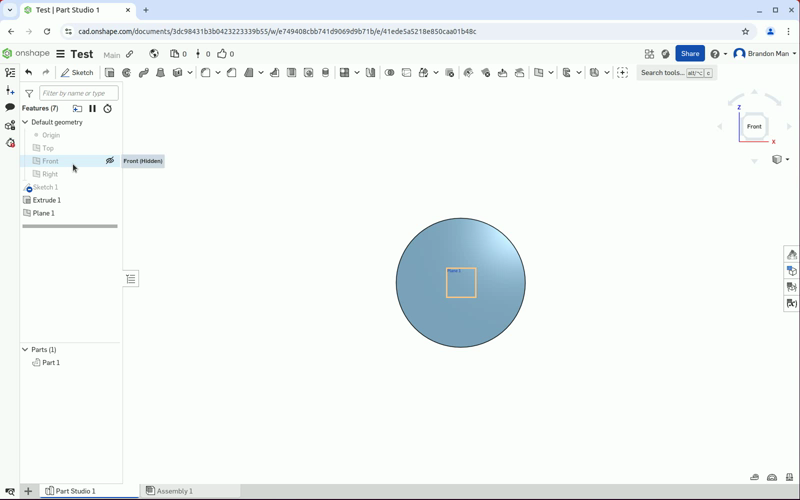
key(shift+s)
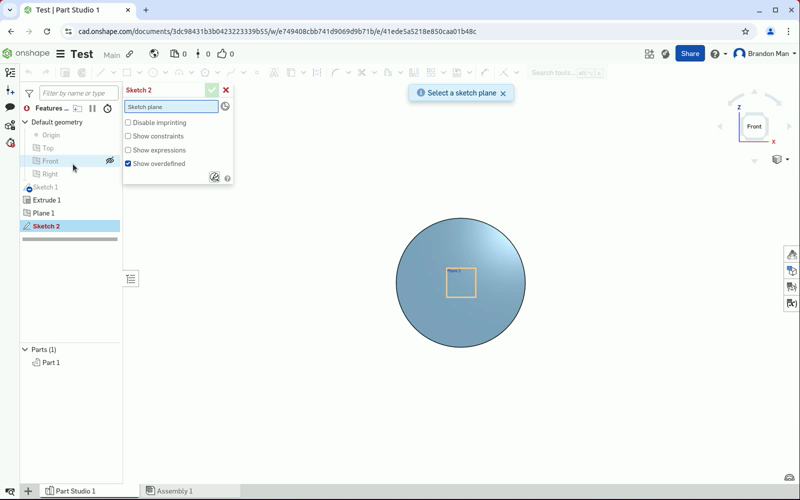
mouse_move(73, 215)
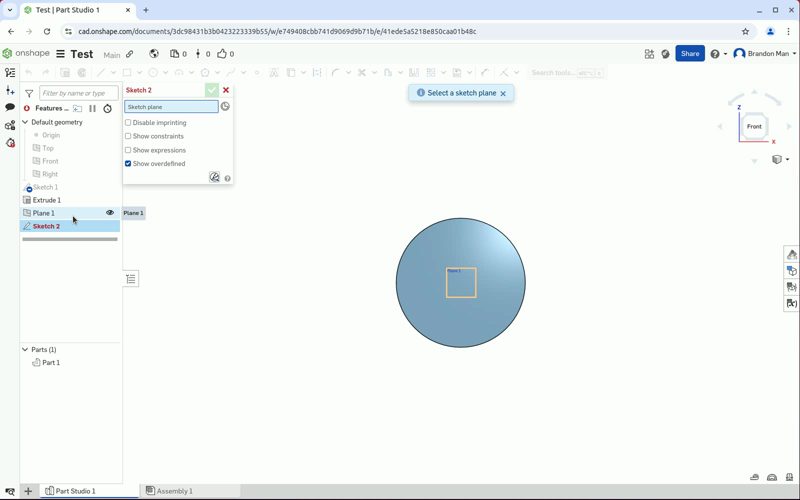
click(73, 215)
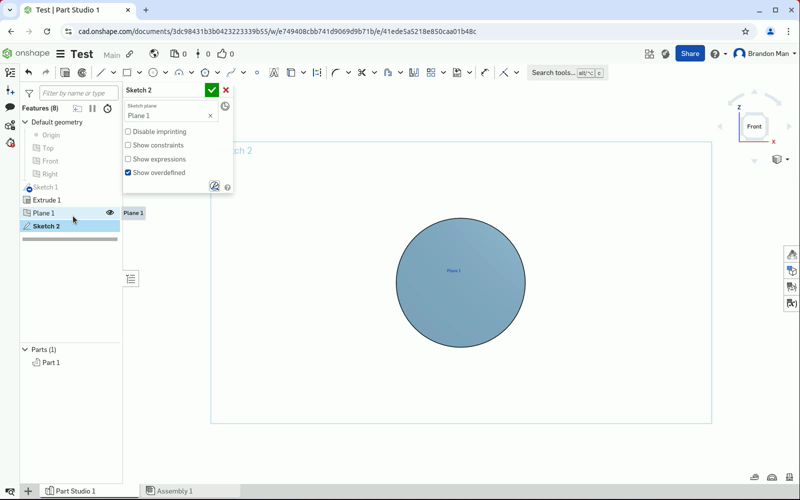
mouse_move(73, 352)
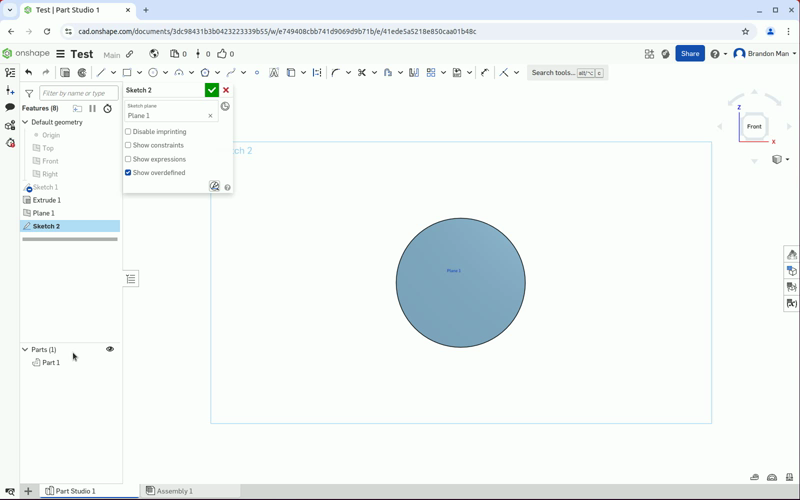
key(y)
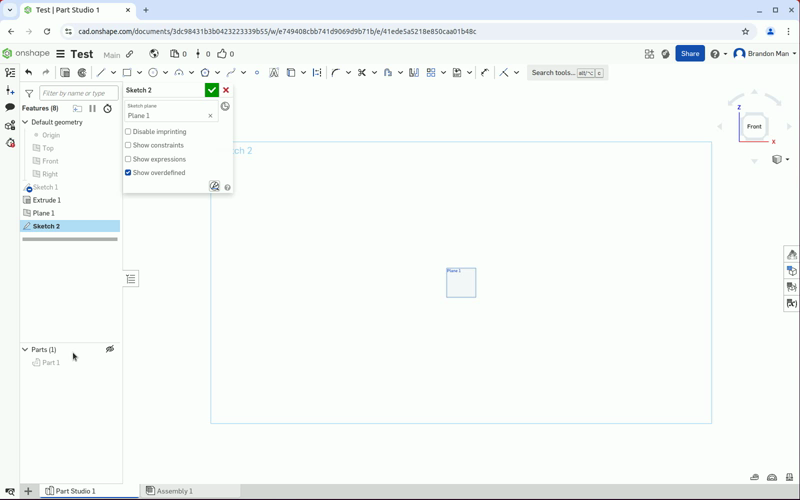
key(c)
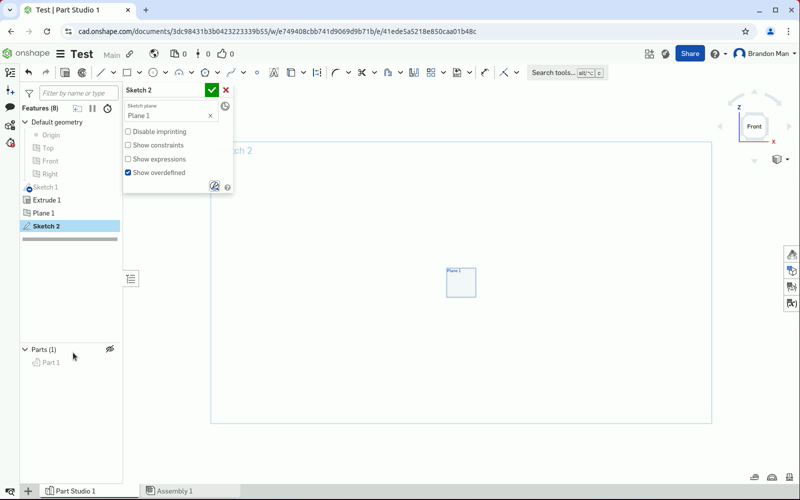
key_down(shift)
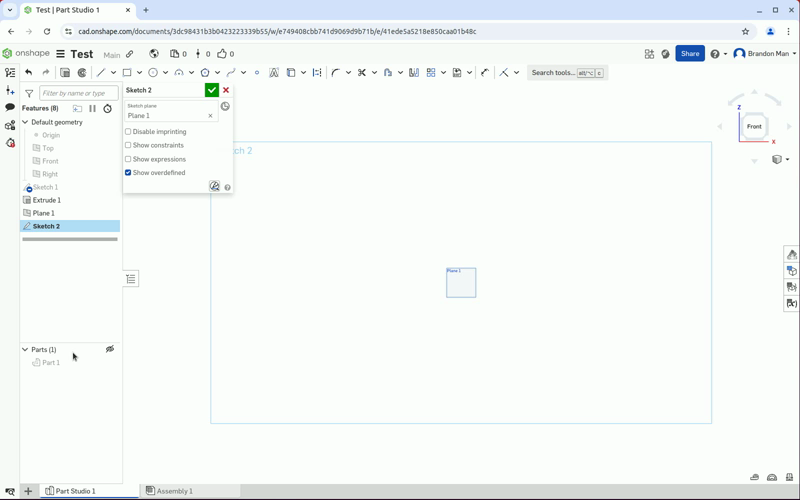
mouse_move(460, 282)
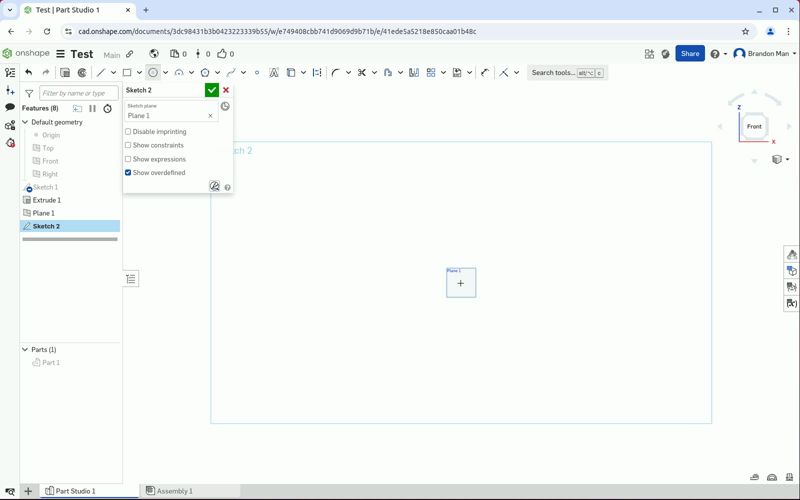
click(460, 282)
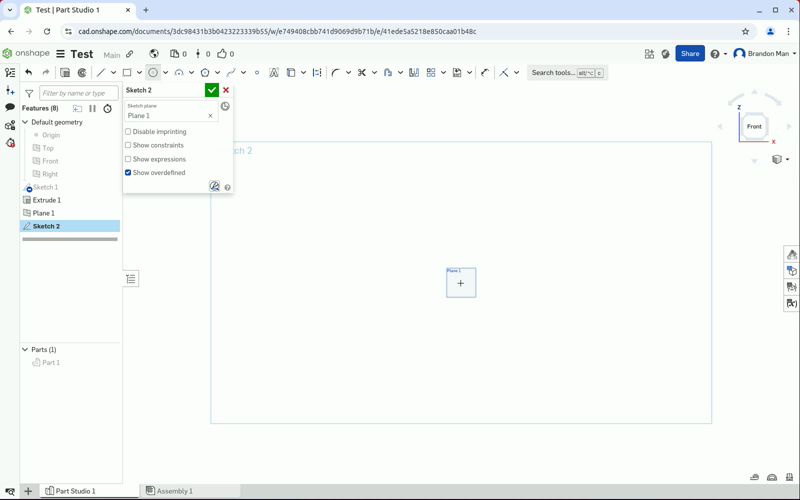
key_up(shift)
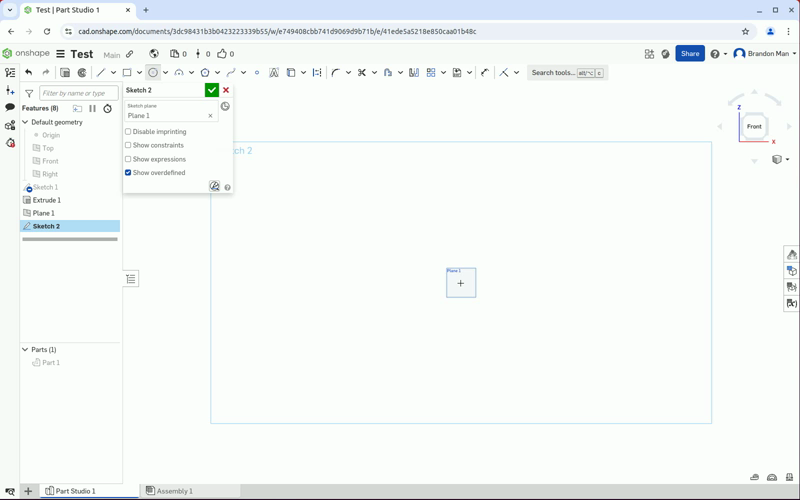
mouse_move(525, 282)
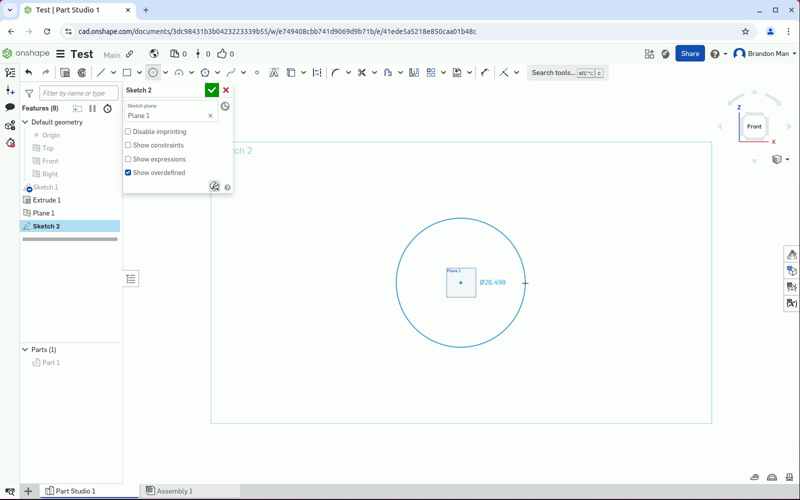
click(525, 282)
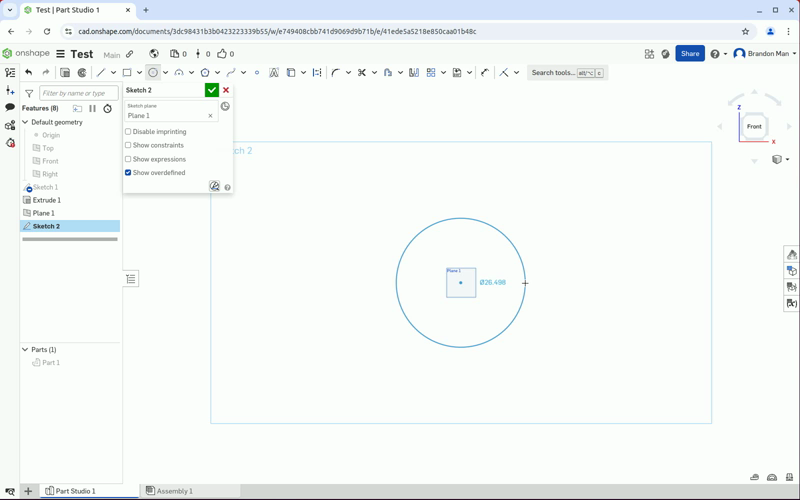
key(esc)
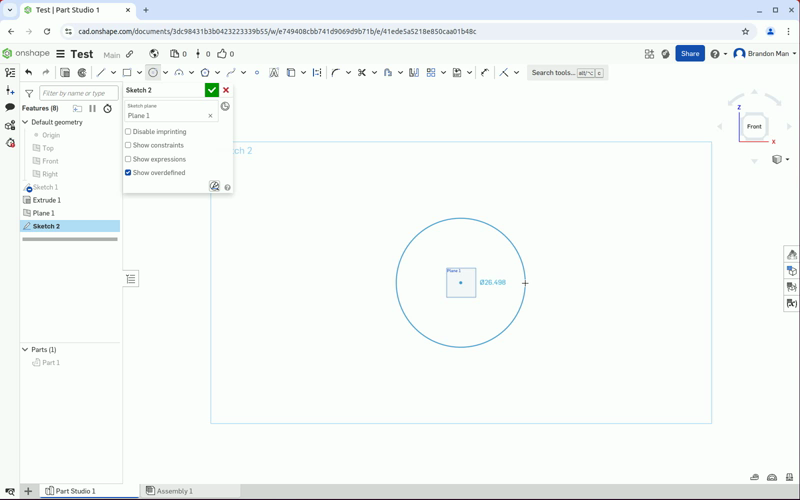
key(c)
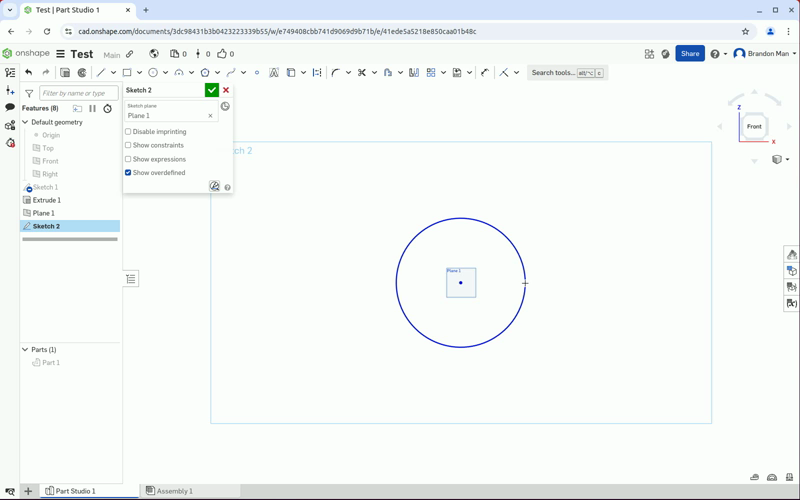
key_down(shift)
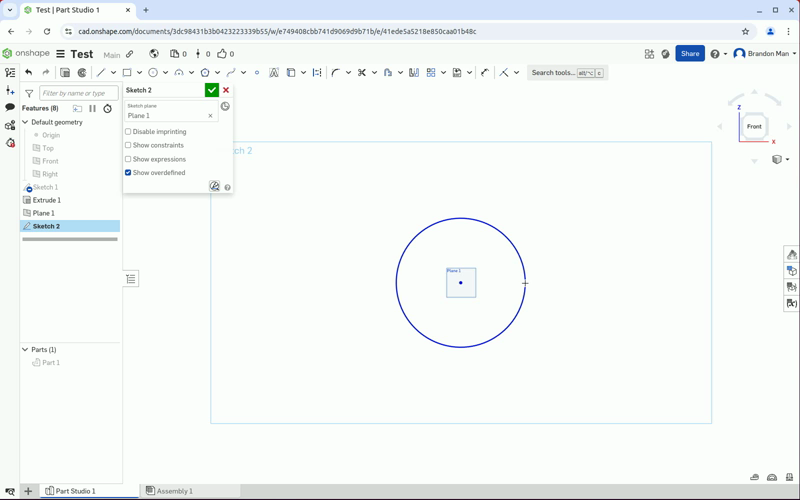
mouse_move(460, 282)
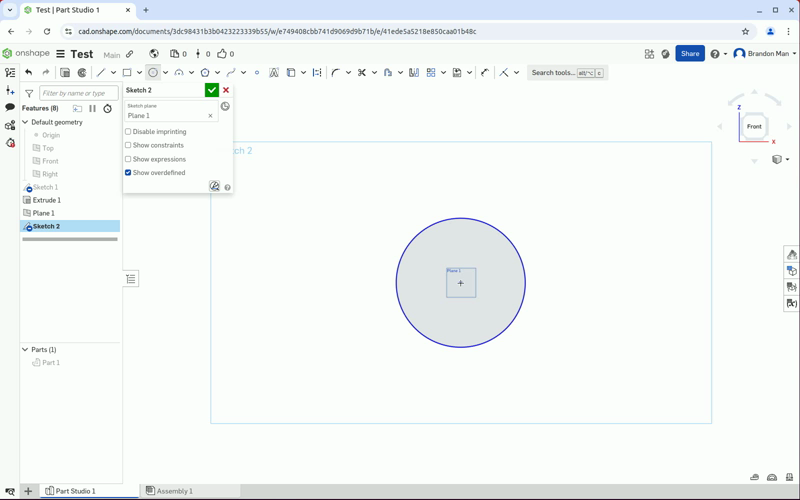
click(460, 282)
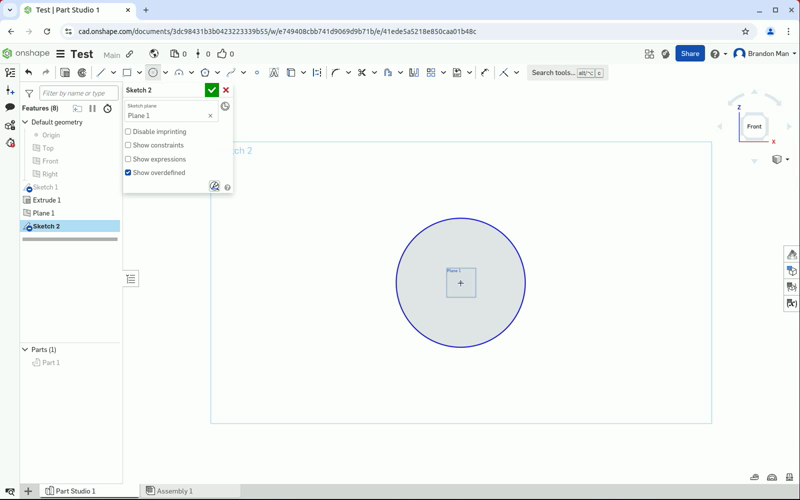
key_up(shift)
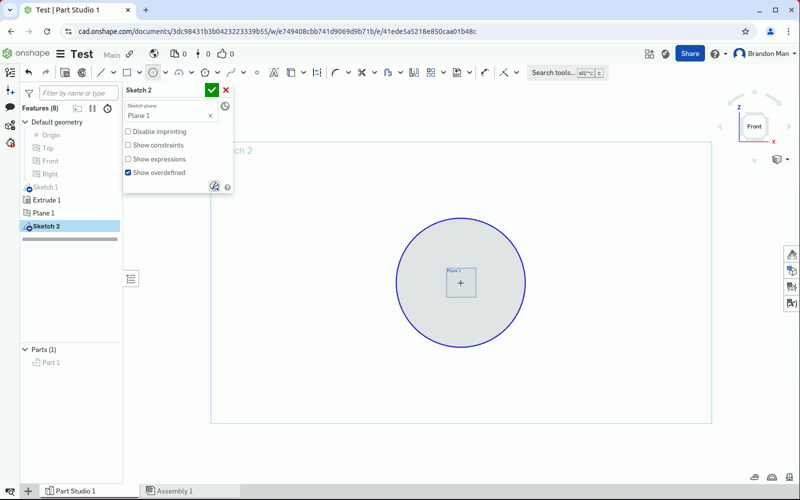
mouse_move(517, 282)
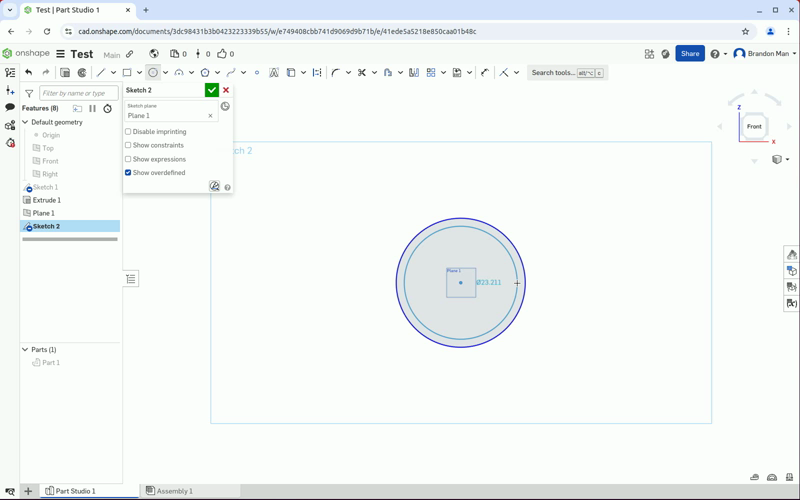
click(517, 282)
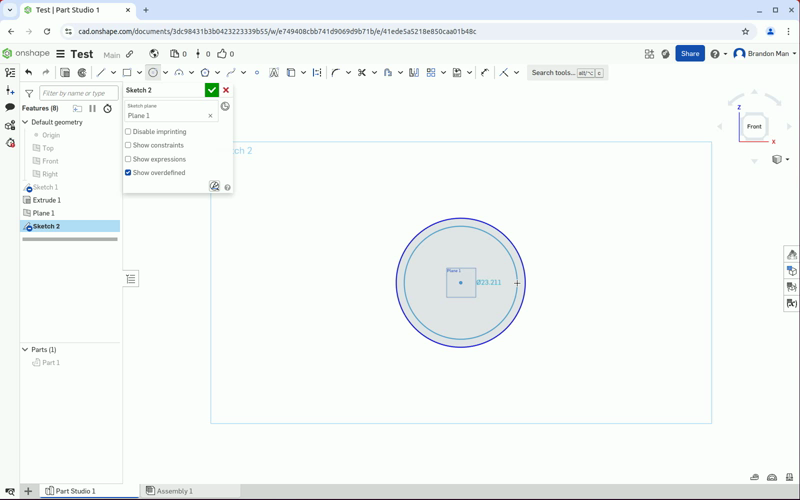
key(esc)
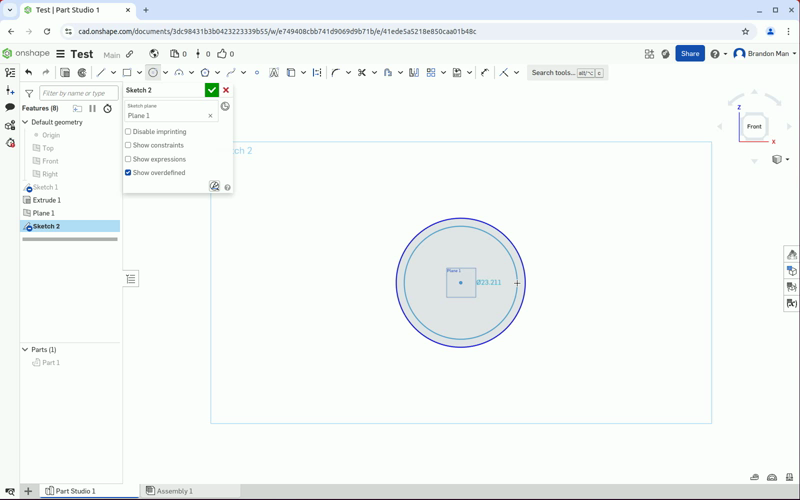
mouse_move(453, 222)
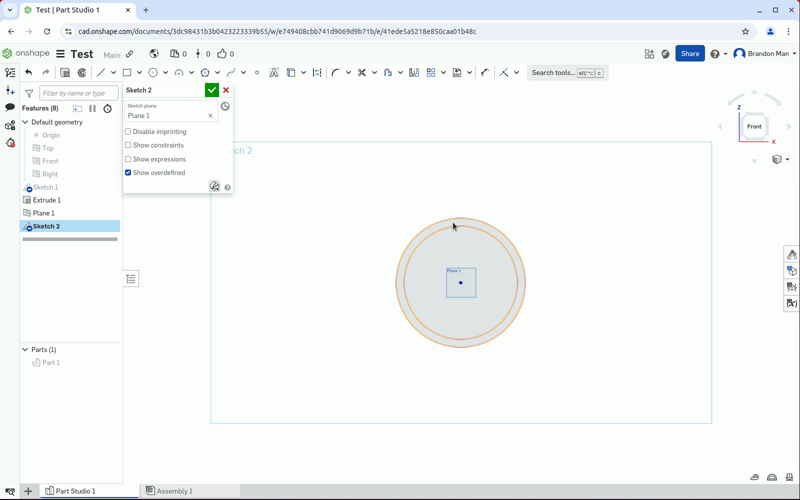
click(453, 222)
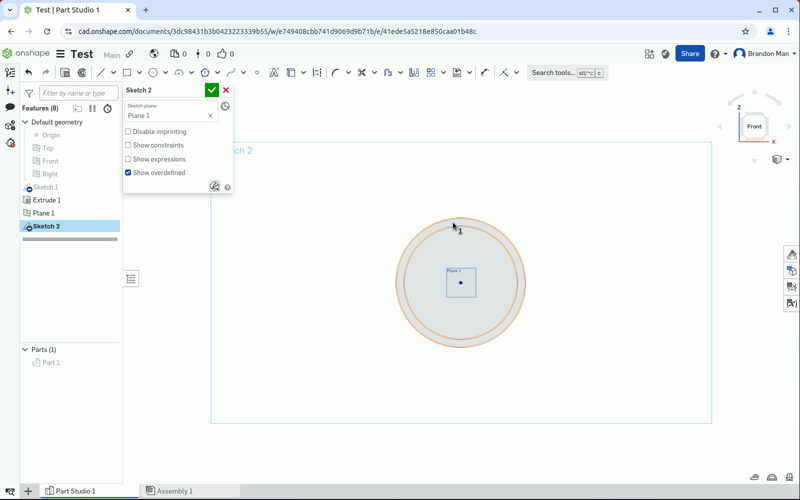
mouse_move(73, 352)
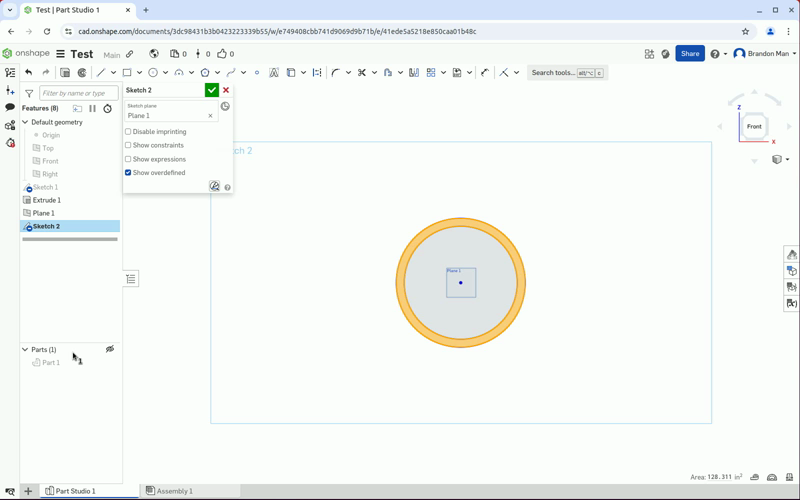
key(shift+y)
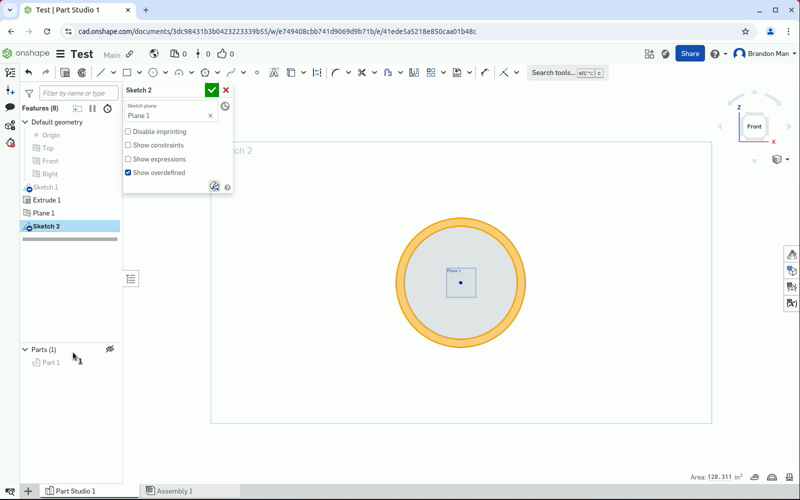
key(shift+e)
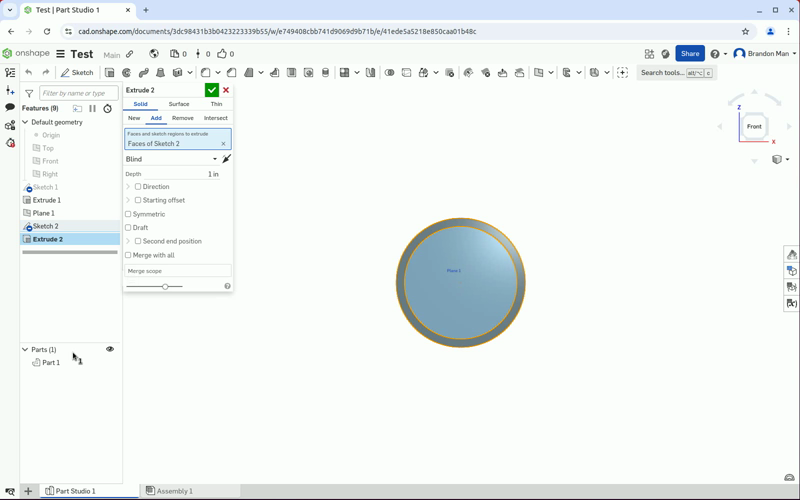
mouse_move(143, 106)
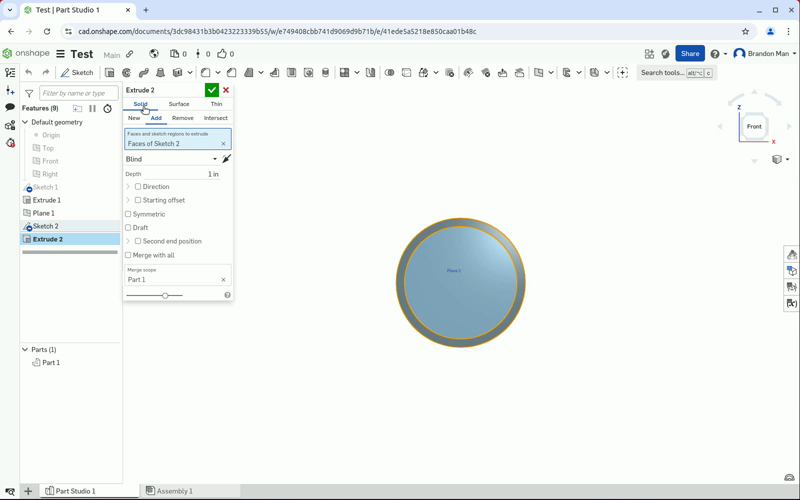
click(143, 106)
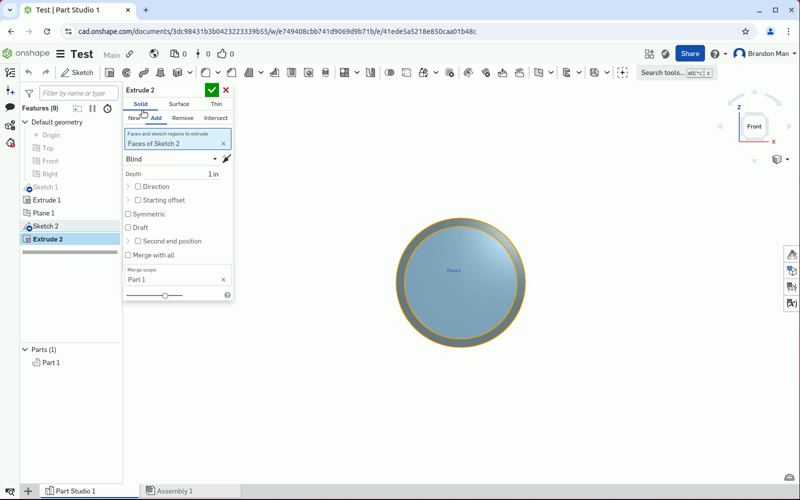
mouse_move(137, 120)
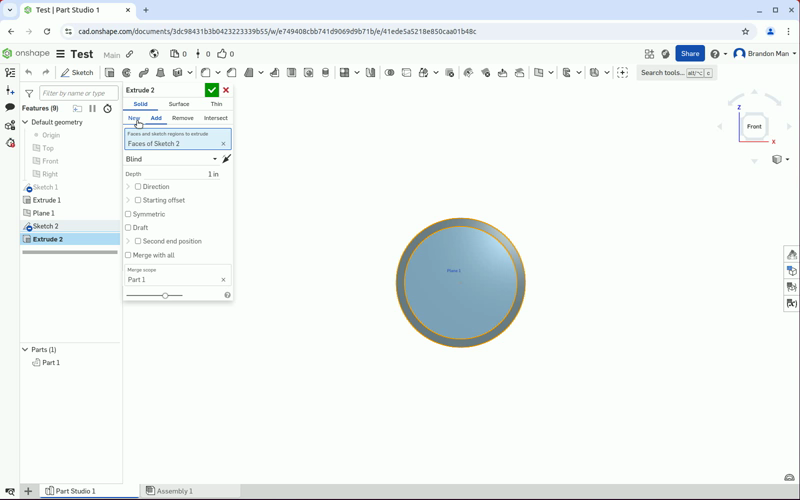
click(137, 120)
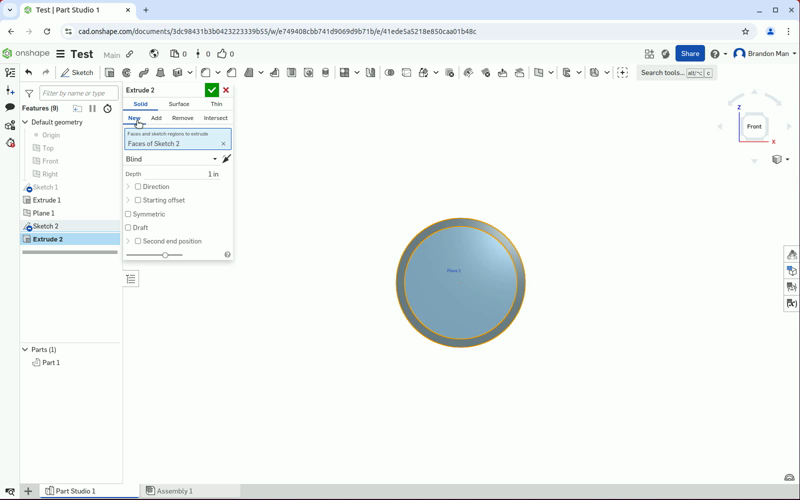
key(tab, 4)
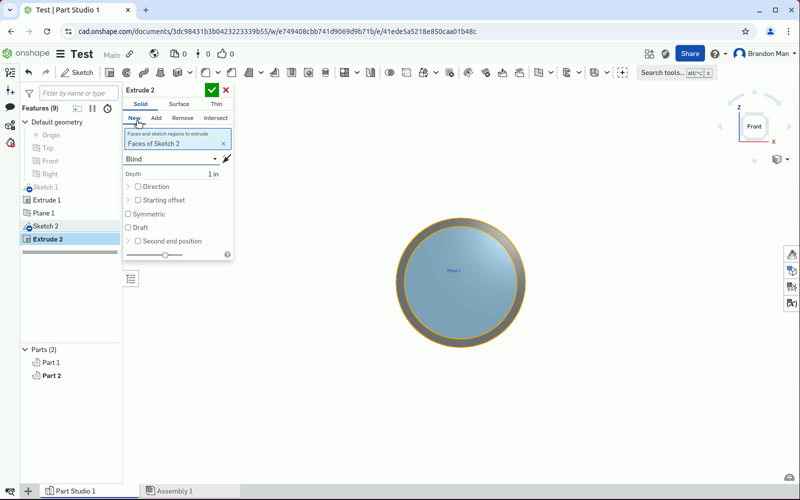
text(10.591)
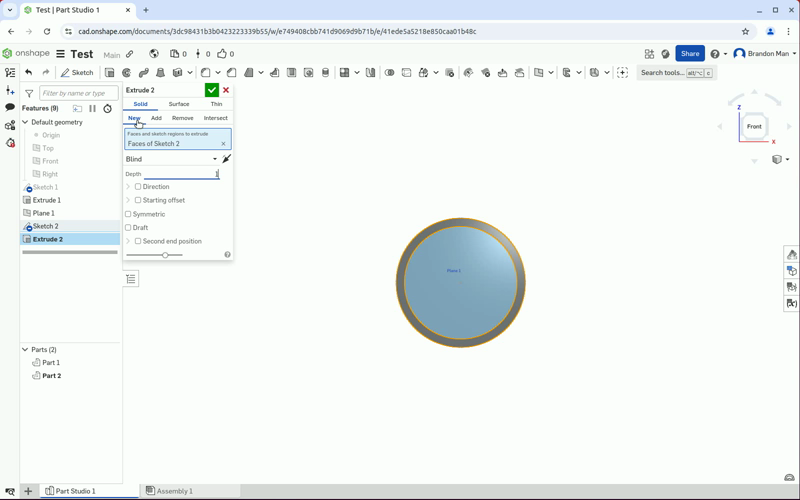
key(enter)
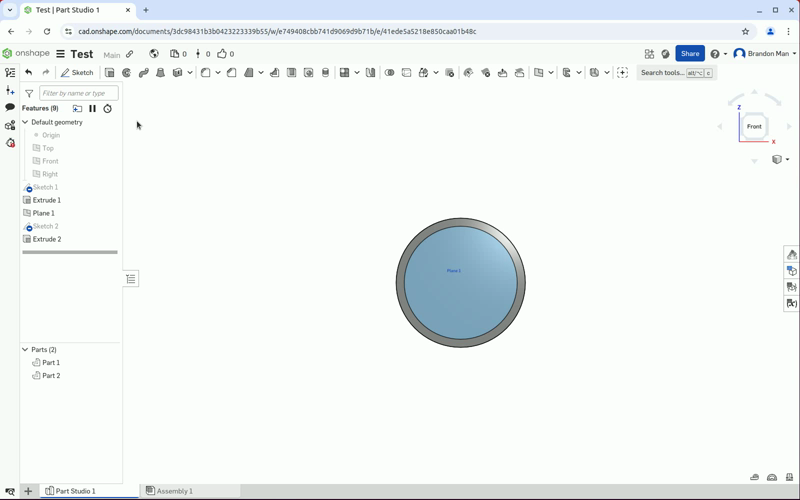
key(shift+h)
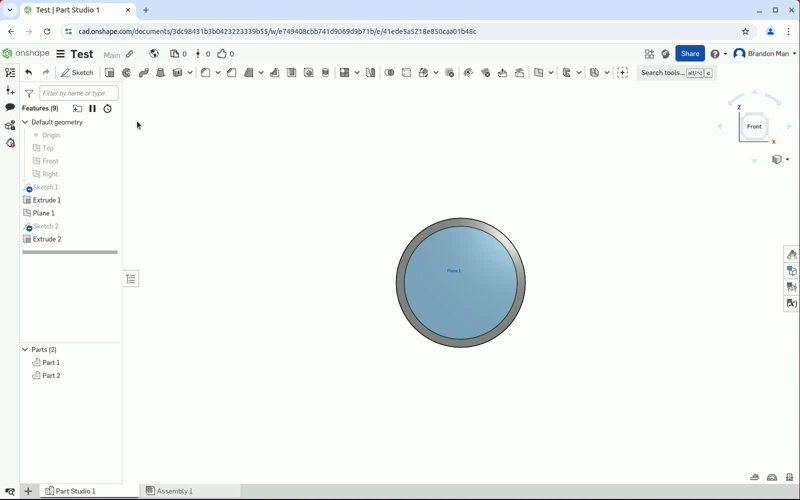
key(shift+h)
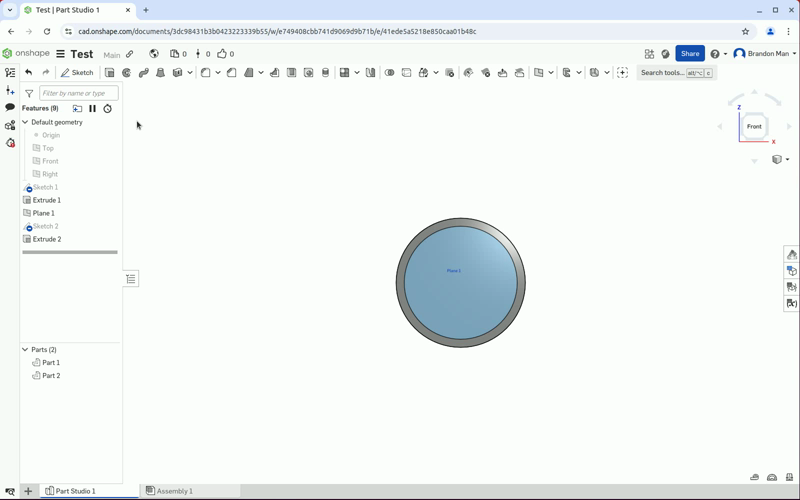
mouse_move(73, 189)
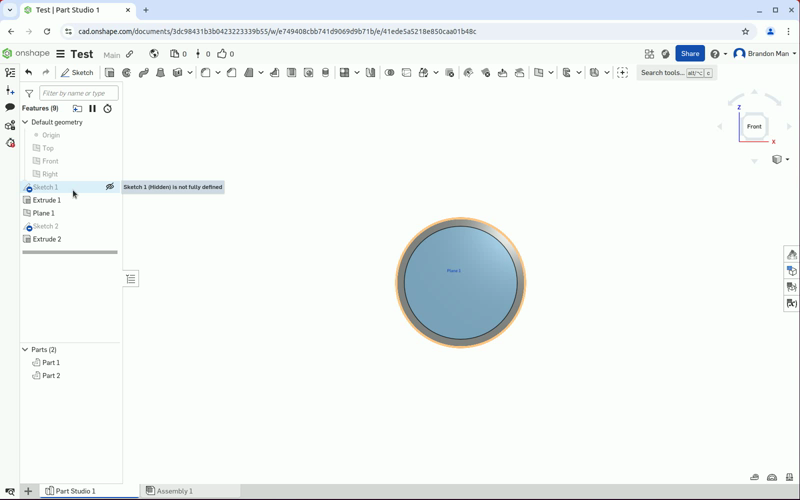
click(73, 189)
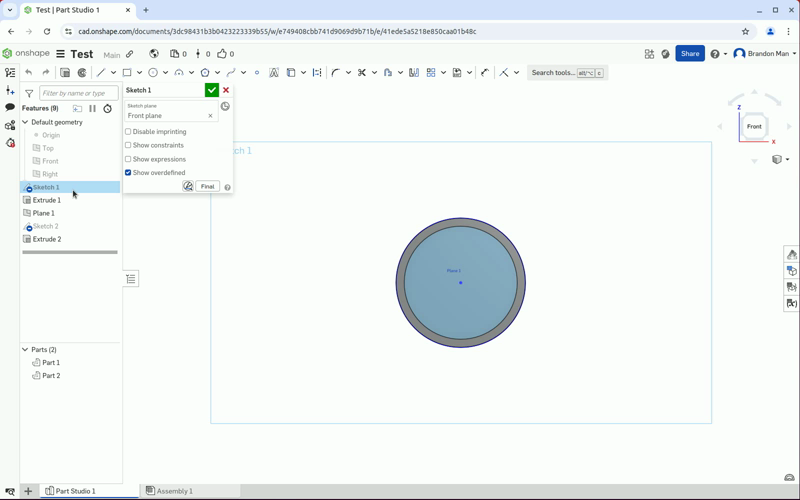
mouse_move(229, 92)
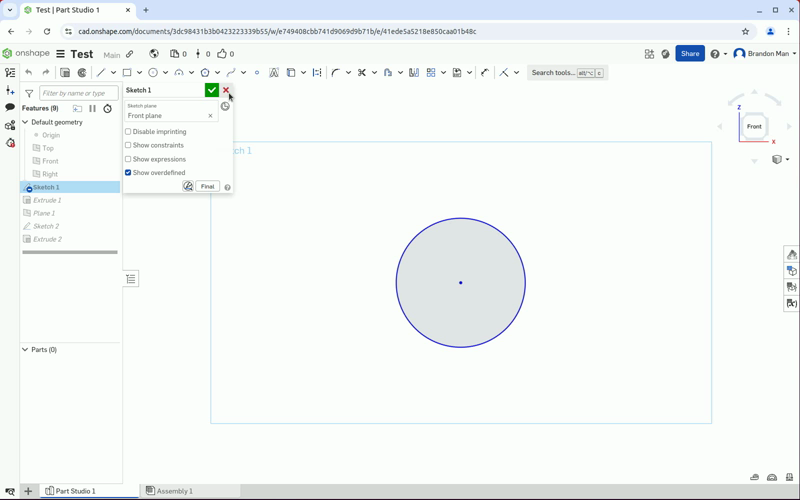
click(229, 92)
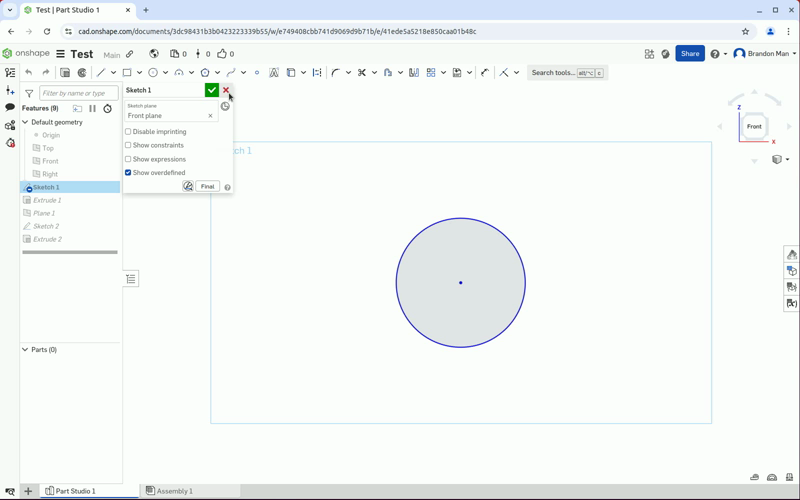
key(shift+s)
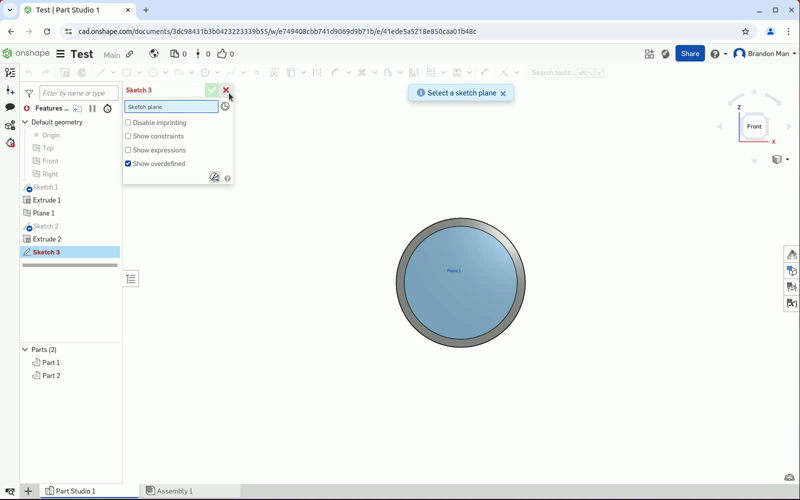
mouse_move(73, 215)
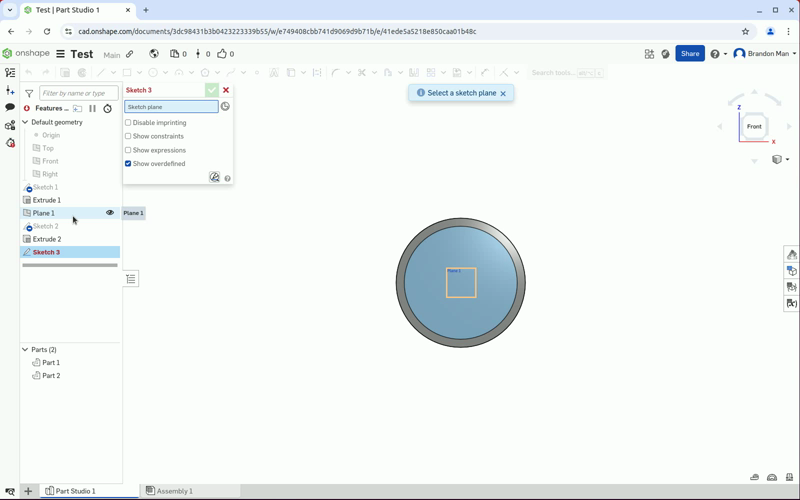
click(73, 215)
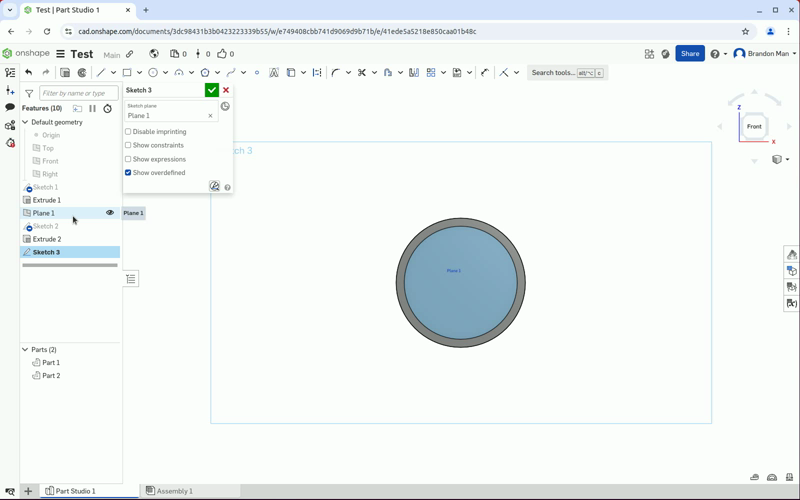
mouse_move(73, 352)
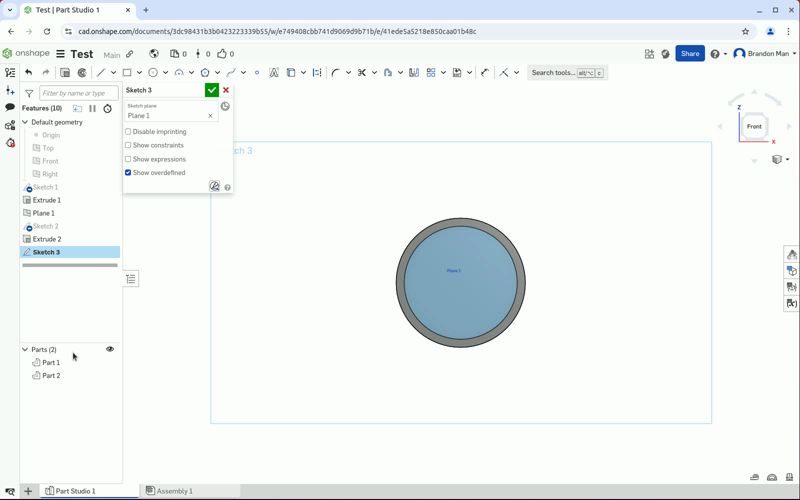
key(y)
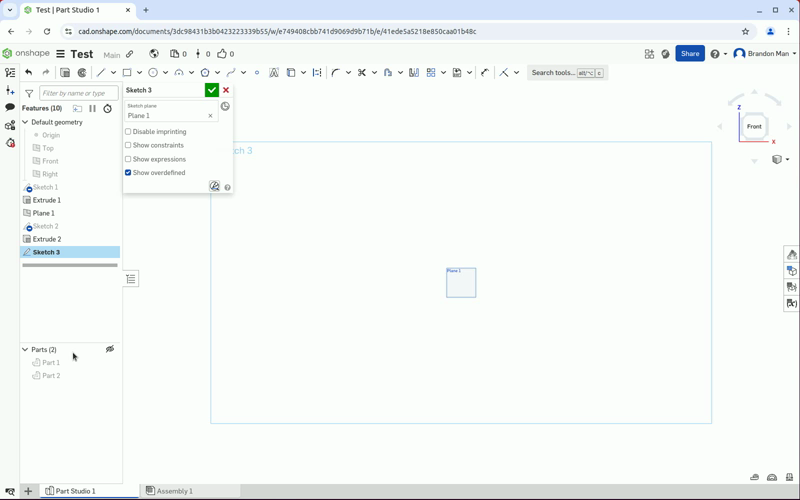
key(c)
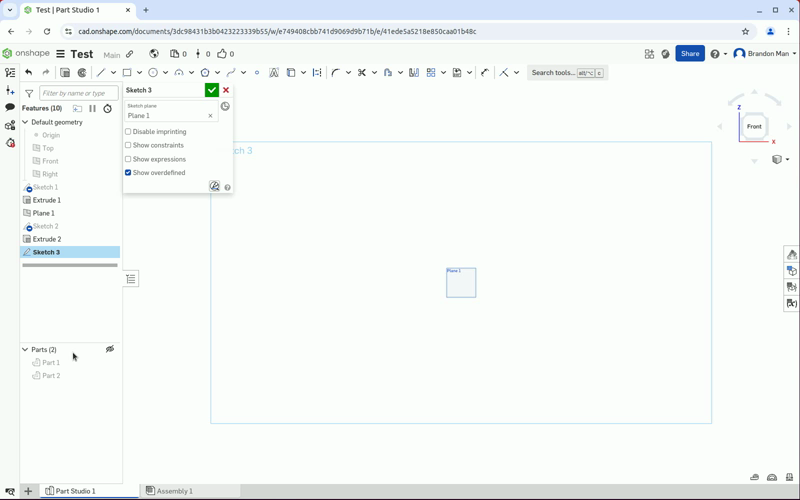
key_down(shift)
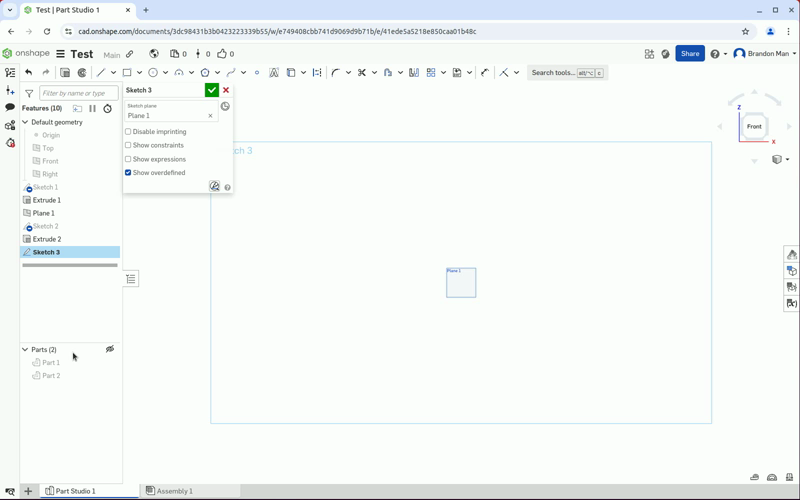
mouse_move(461, 282)
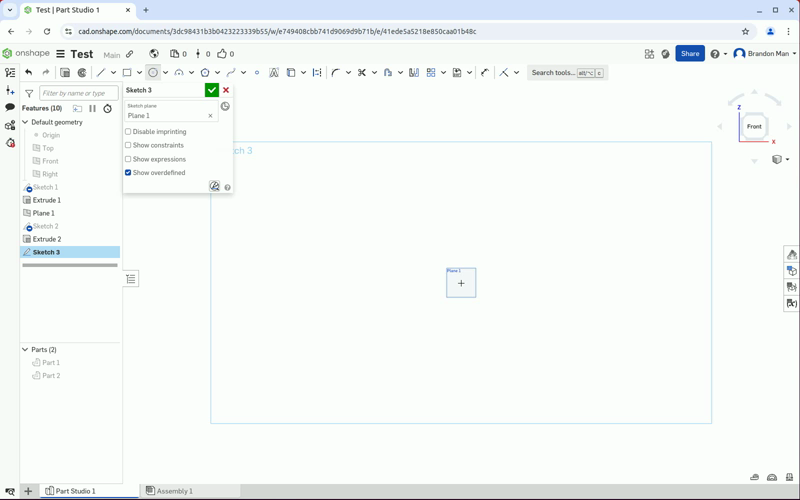
click(461, 282)
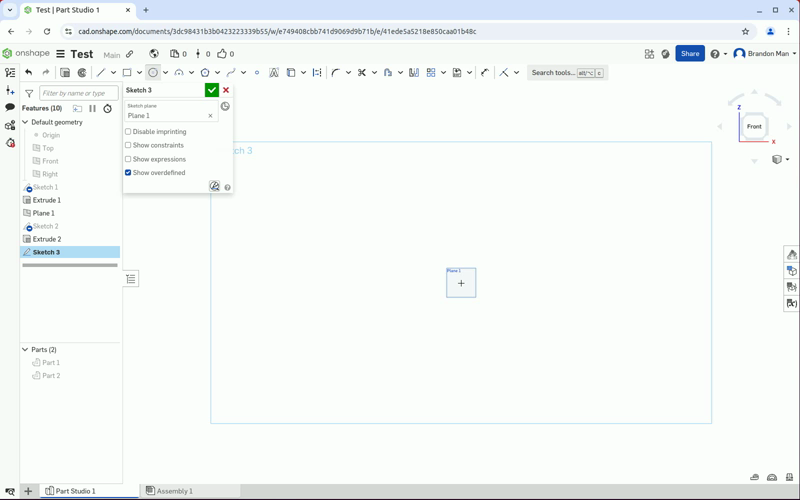
key_up(shift)
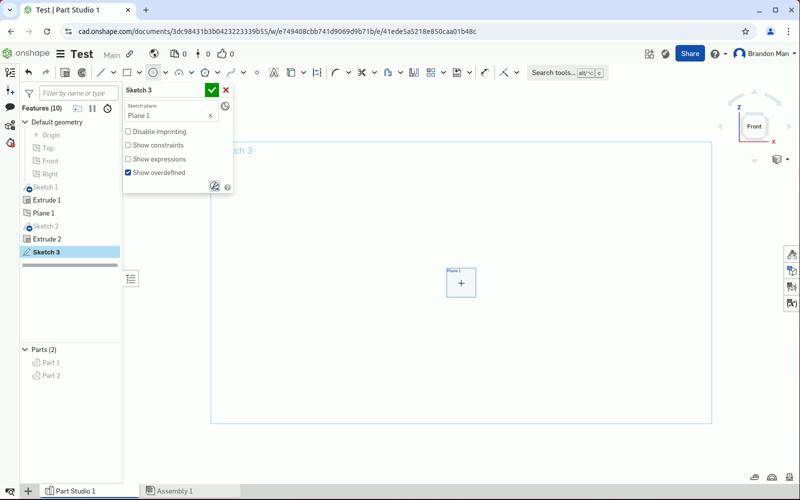
mouse_move(474, 282)
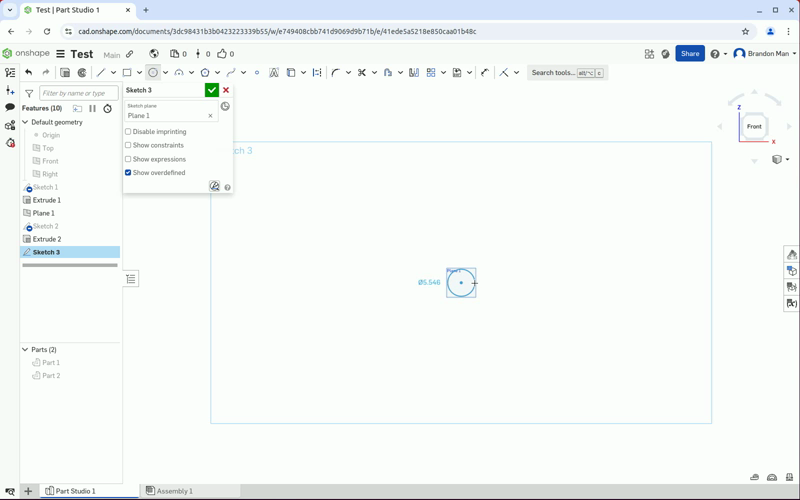
click(474, 282)
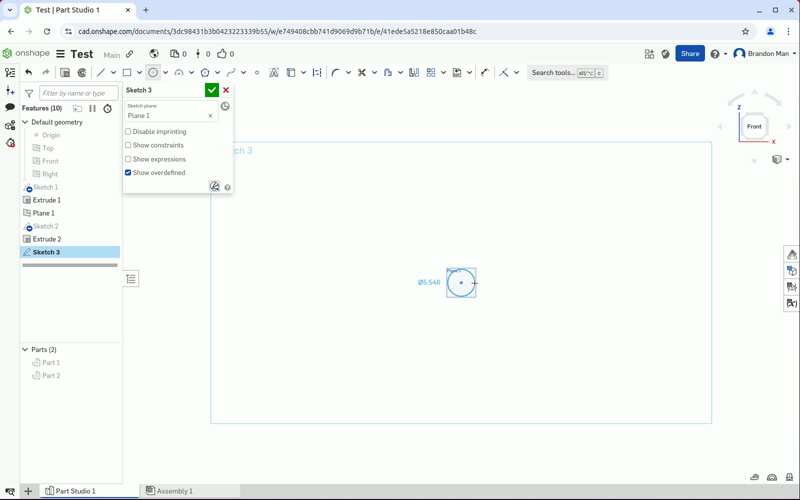
key(esc)
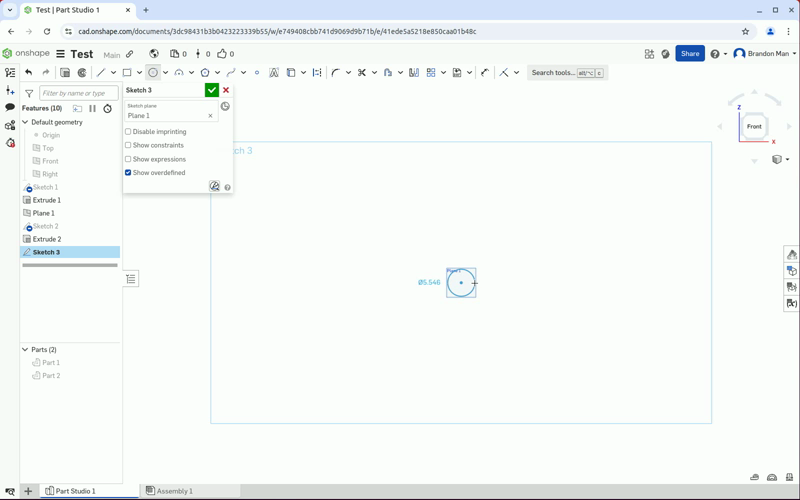
mouse_move(460, 290)
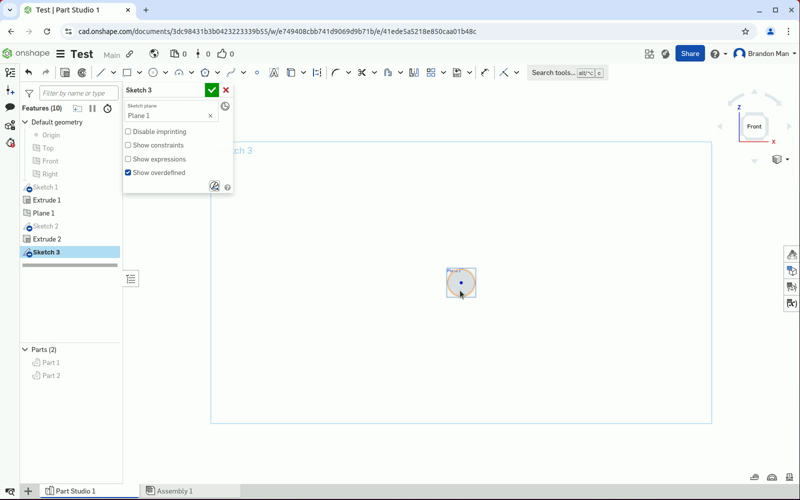
scroll(6)
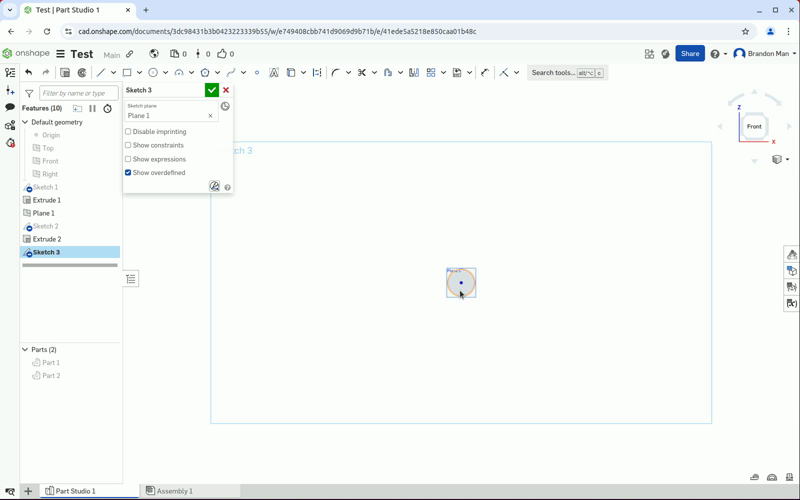
scroll(6)
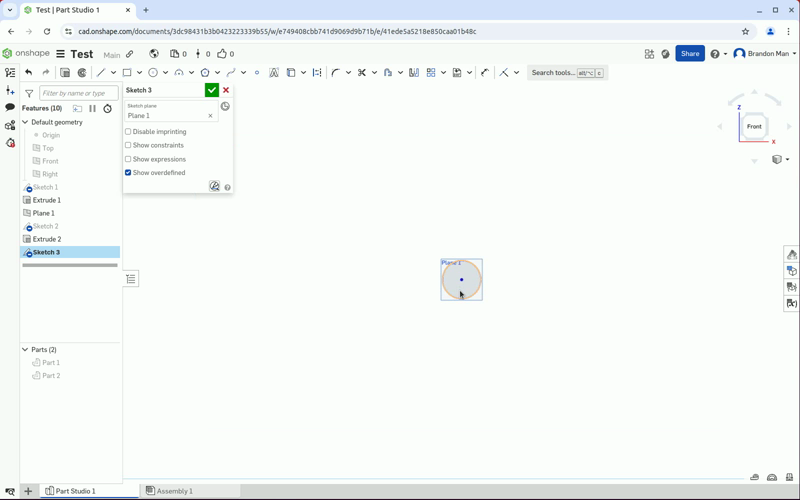
scroll(6)
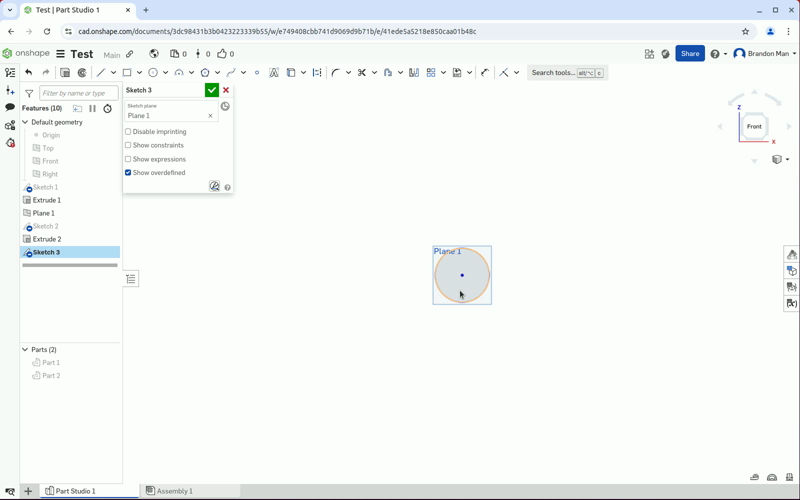
scroll(6)
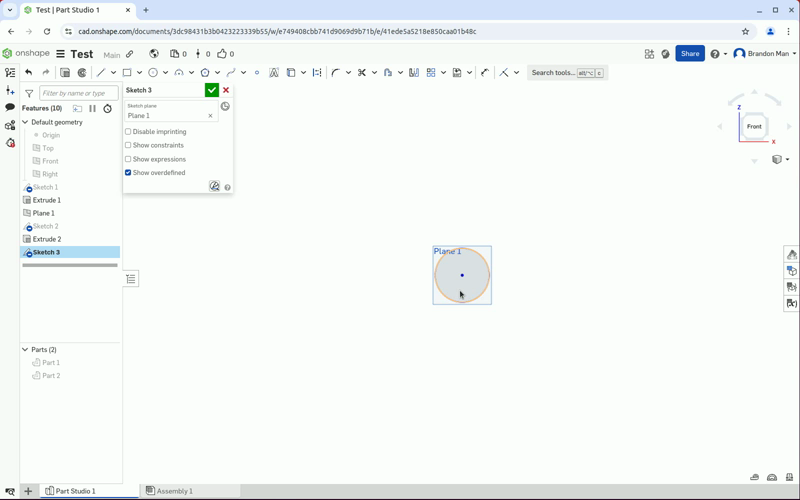
scroll(6)
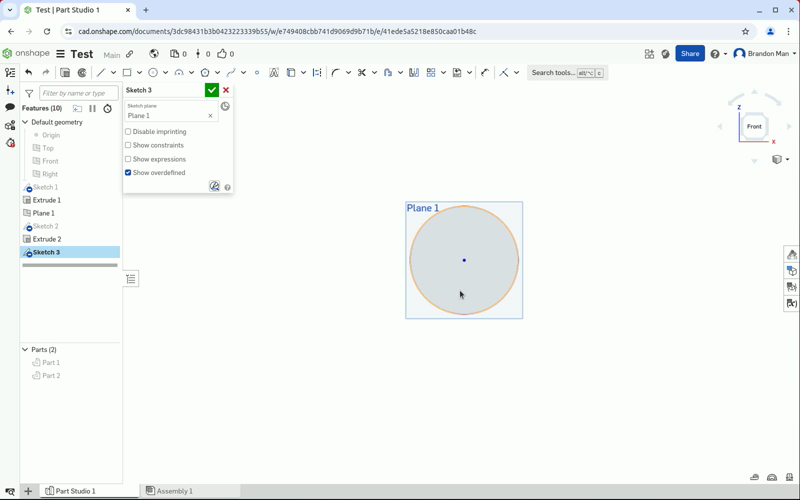
scroll(6)
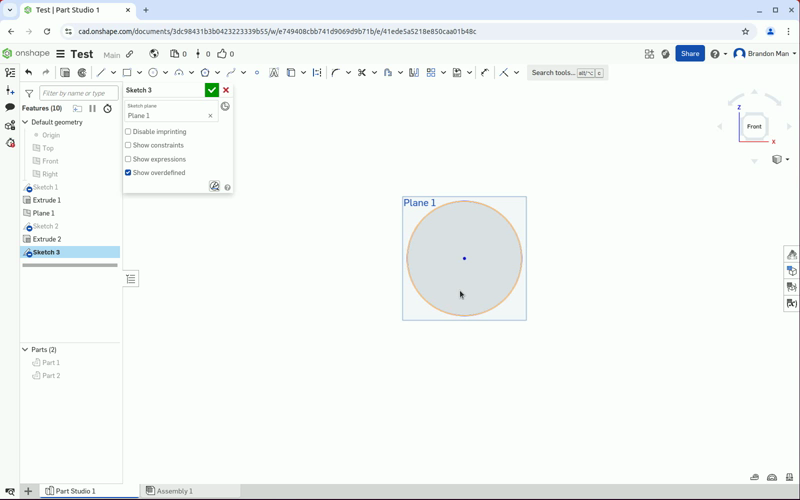
scroll(6)
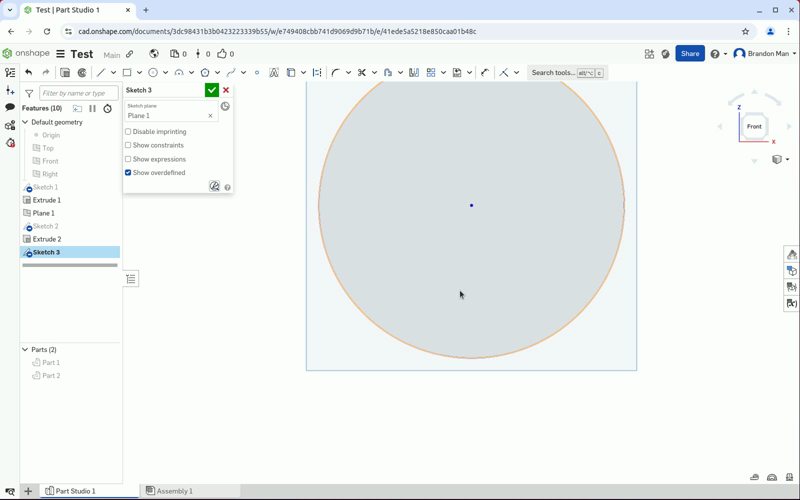
click(460, 290)
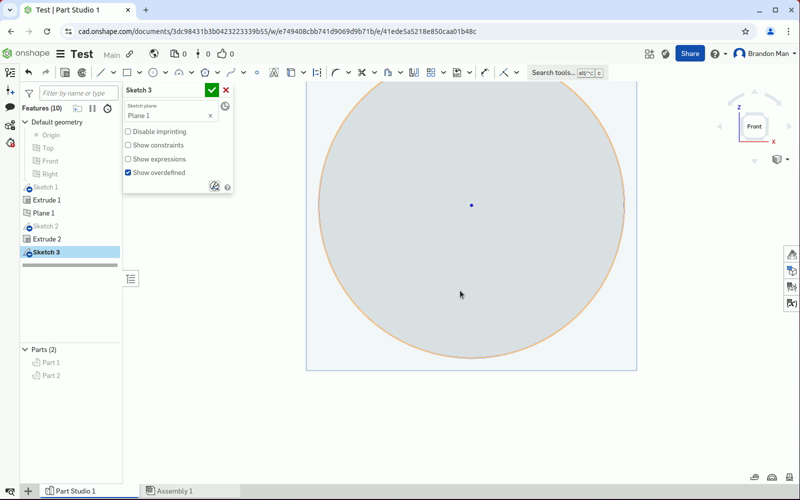
scroll(-6)
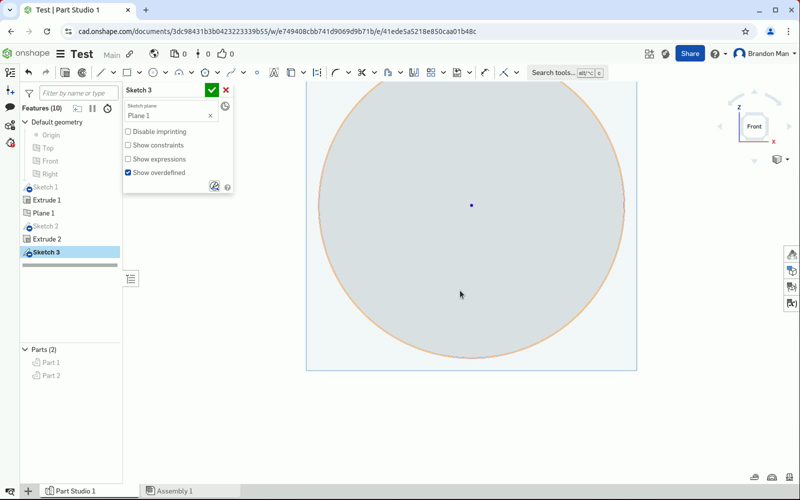
scroll(-6)
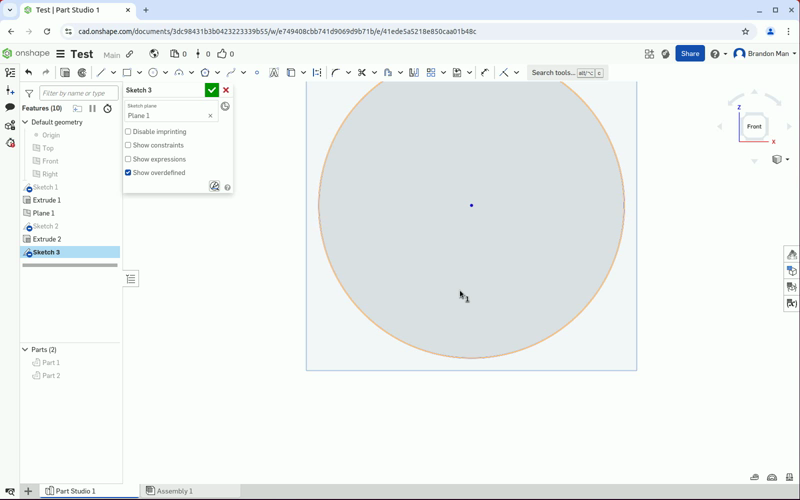
scroll(-6)
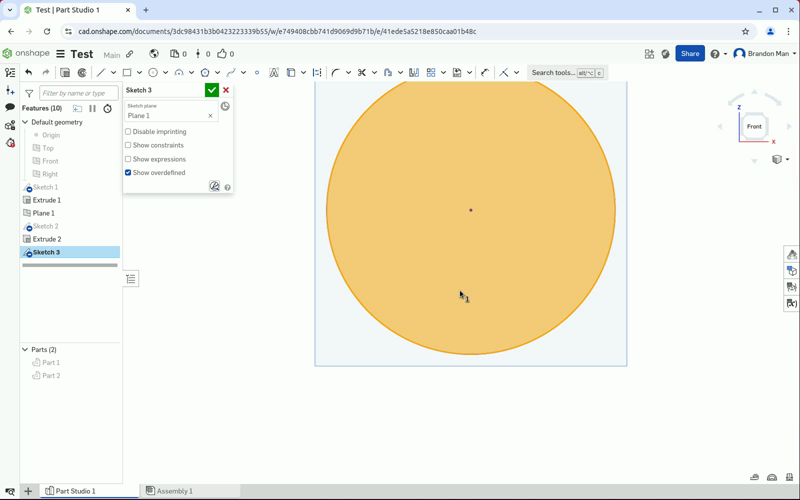
scroll(-6)
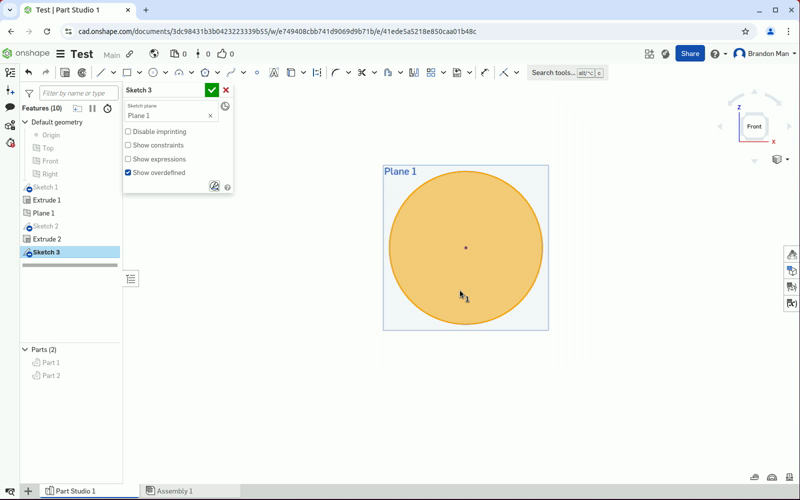
scroll(-6)
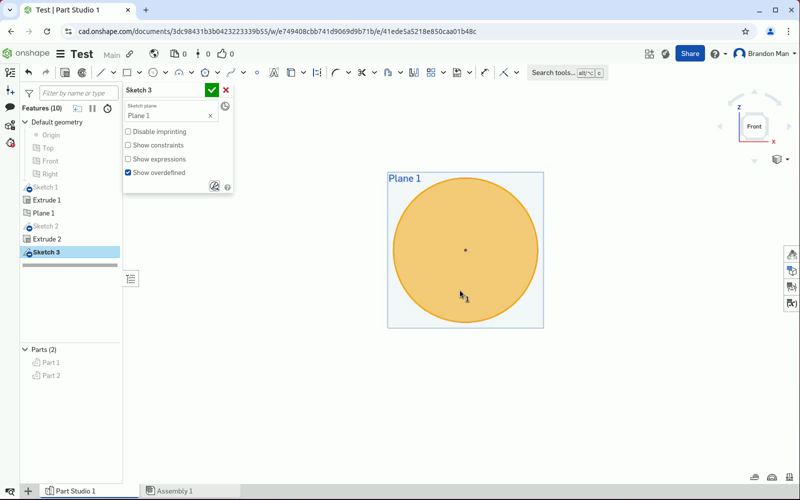
scroll(-6)
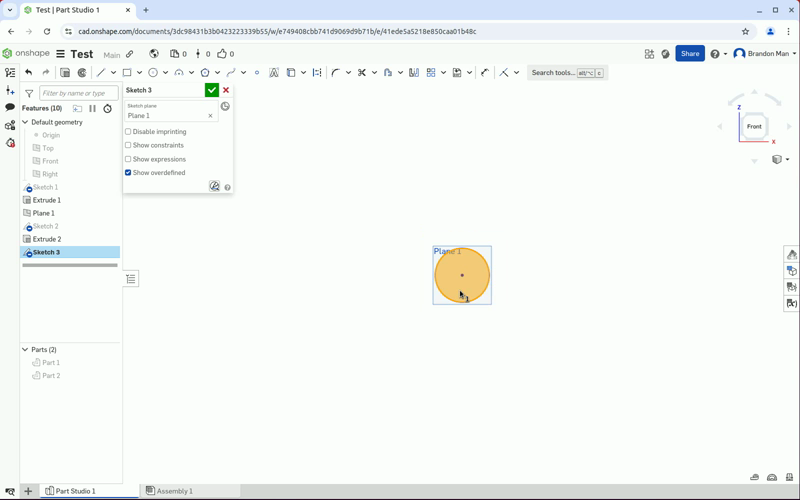
scroll(-6)
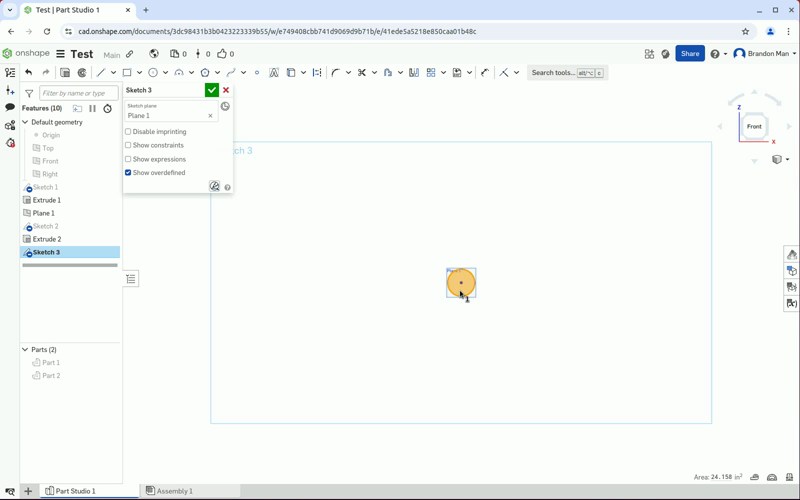
mouse_move(73, 352)
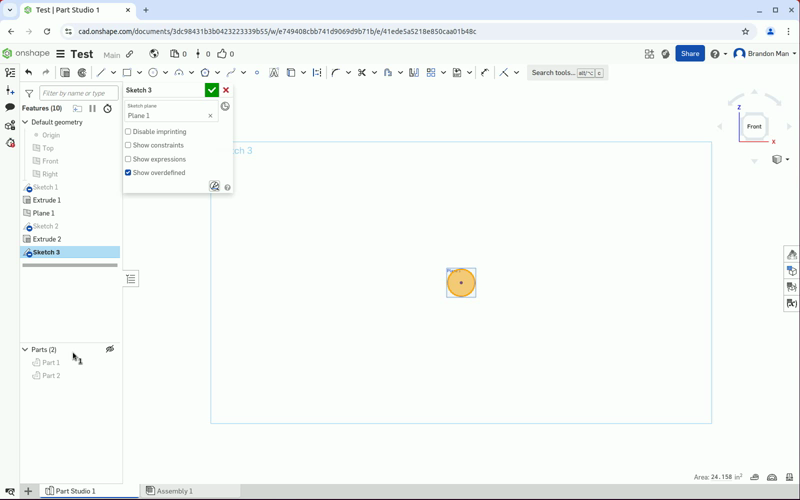
key(shift+y)
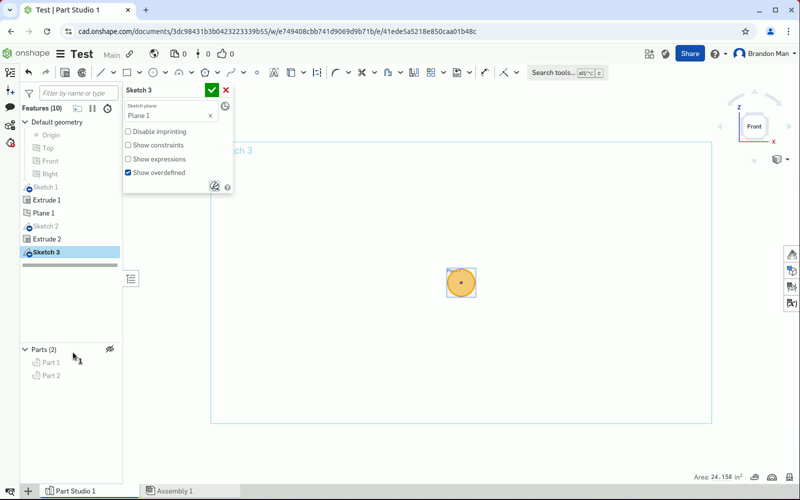
key(shift+e)
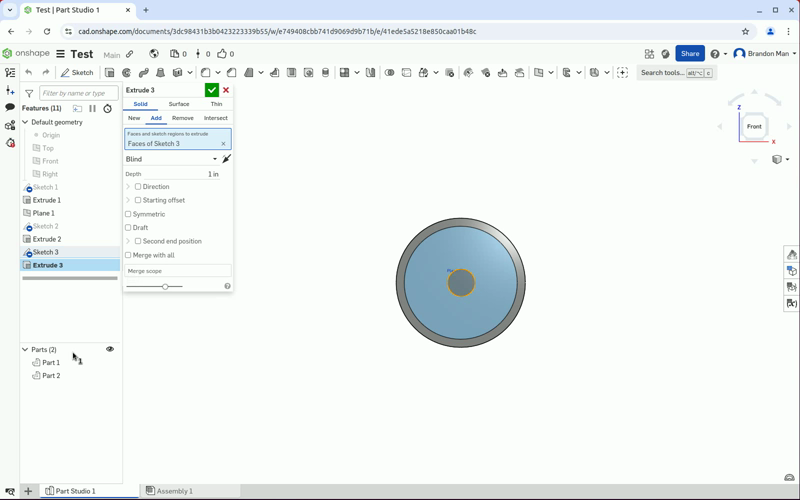
mouse_move(143, 106)
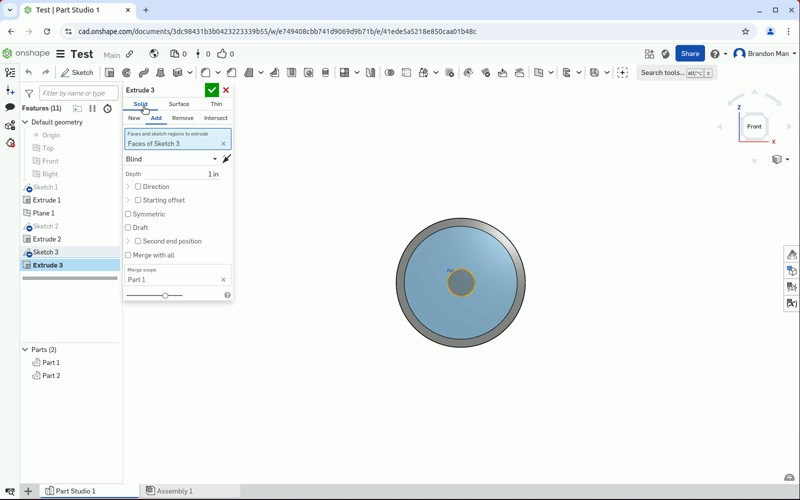
click(143, 106)
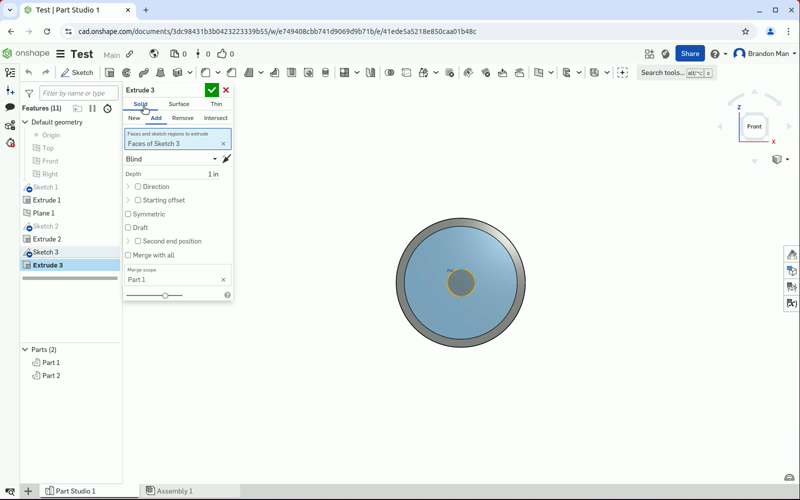
mouse_move(137, 120)
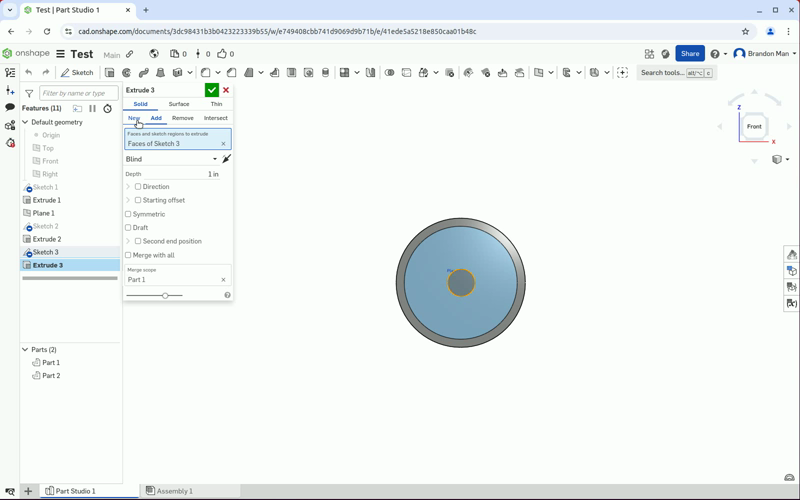
click(137, 120)
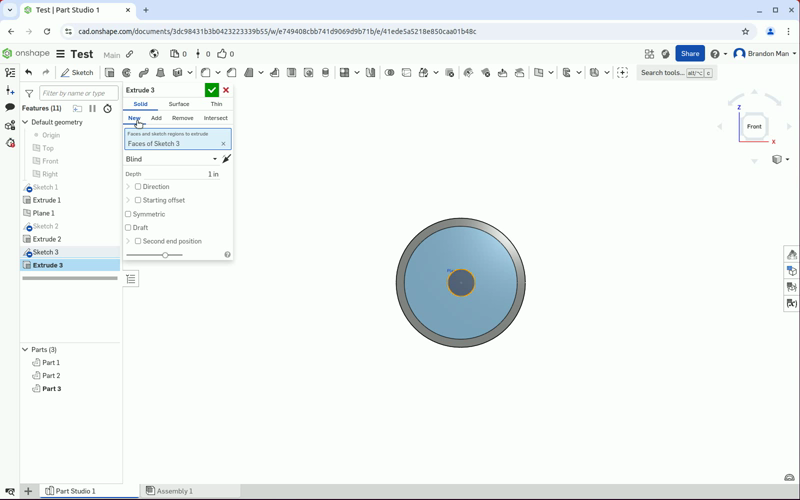
key(tab, 4)
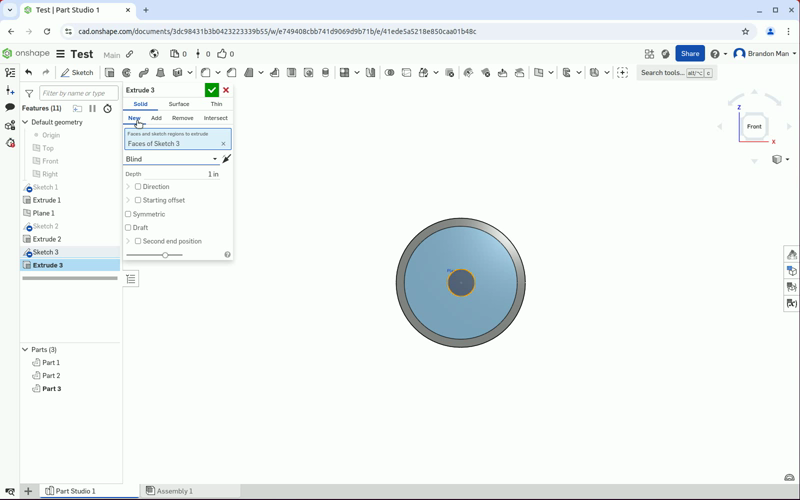
text(20.942)
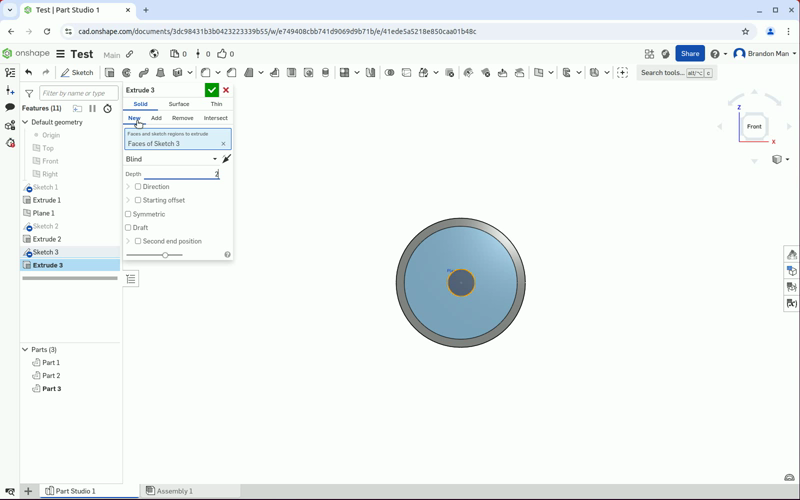
key(enter)
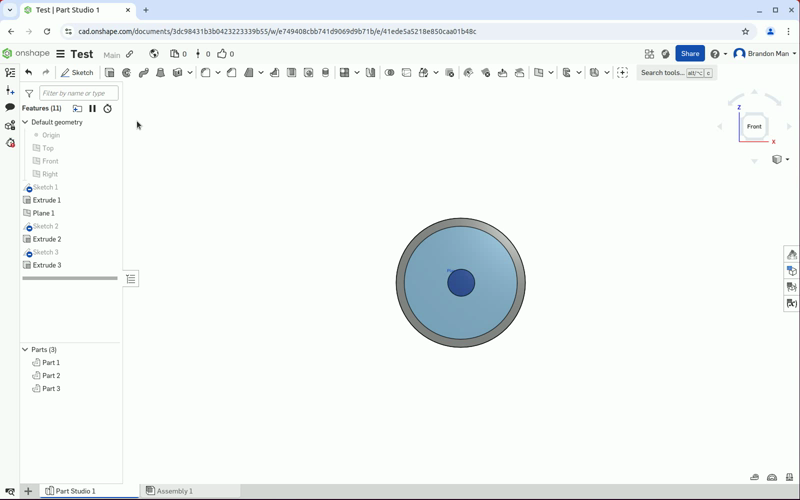
key(shift+h)
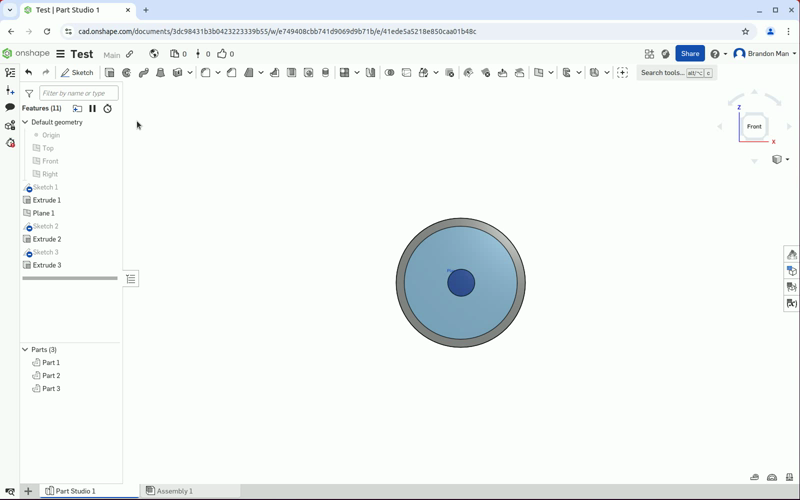
key(shift+h)
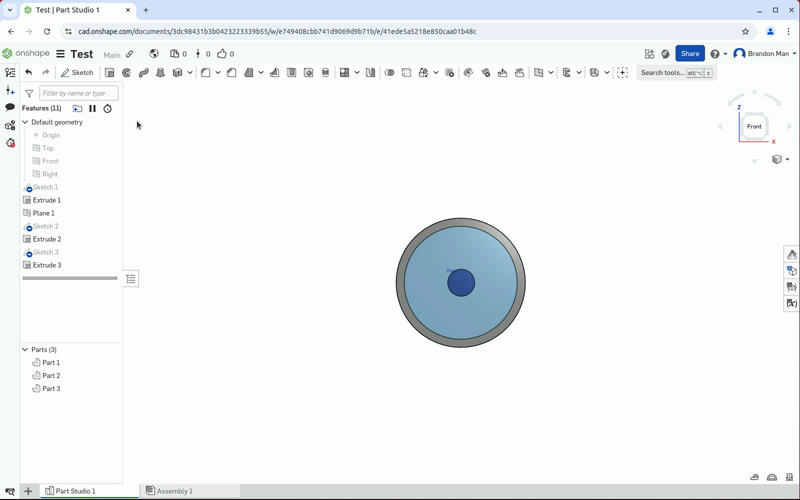
key(shift+7)
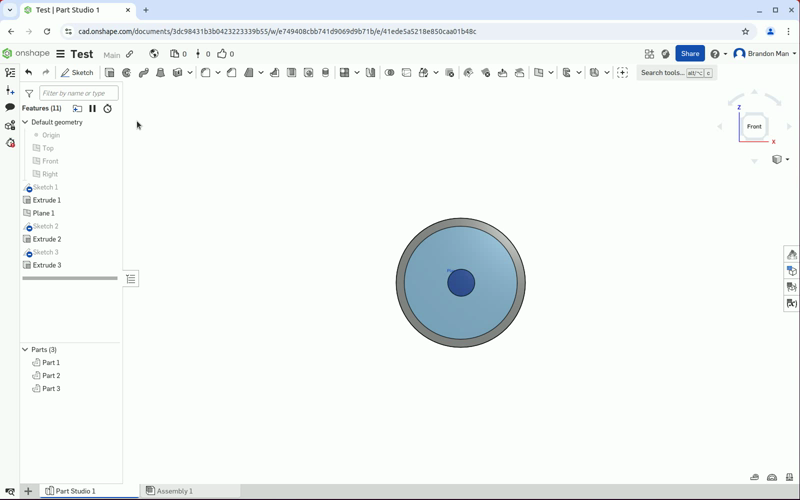
key(left, 2)
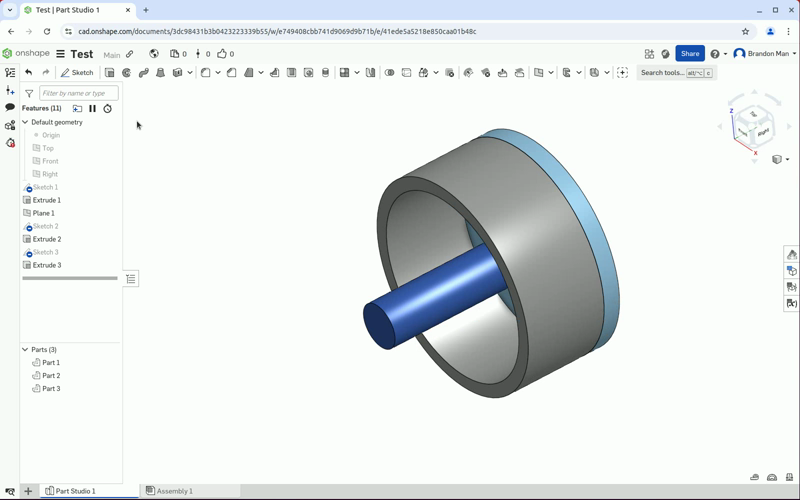
key(down, 2)
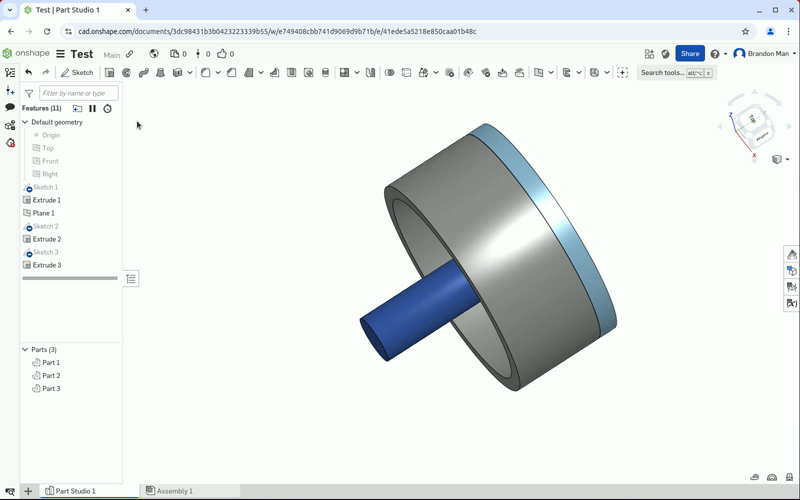
key(up, 2)
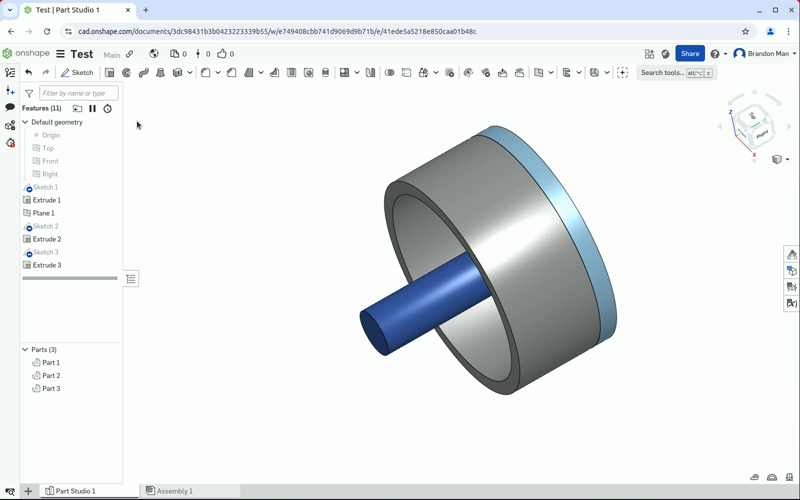
key(right, 2)
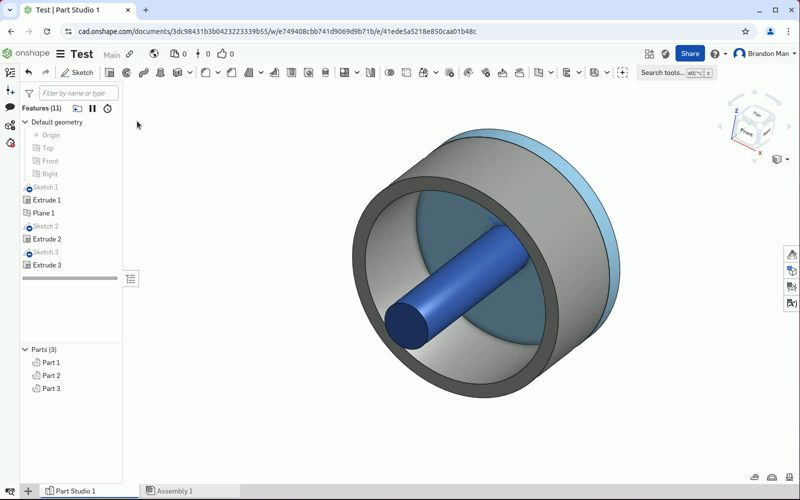
mouse_move(73, 189)
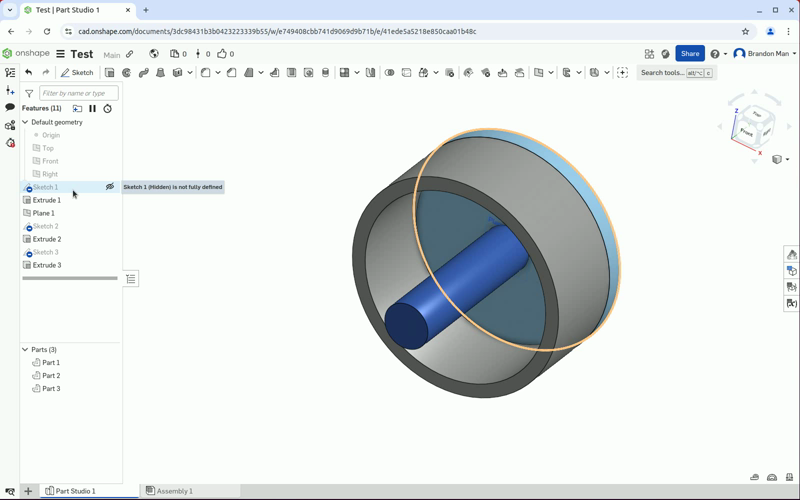
click(73, 189)